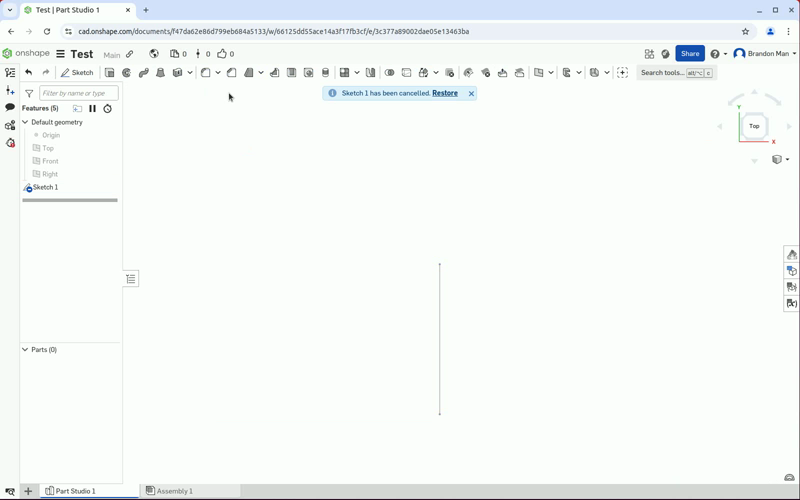
key(shift+h)
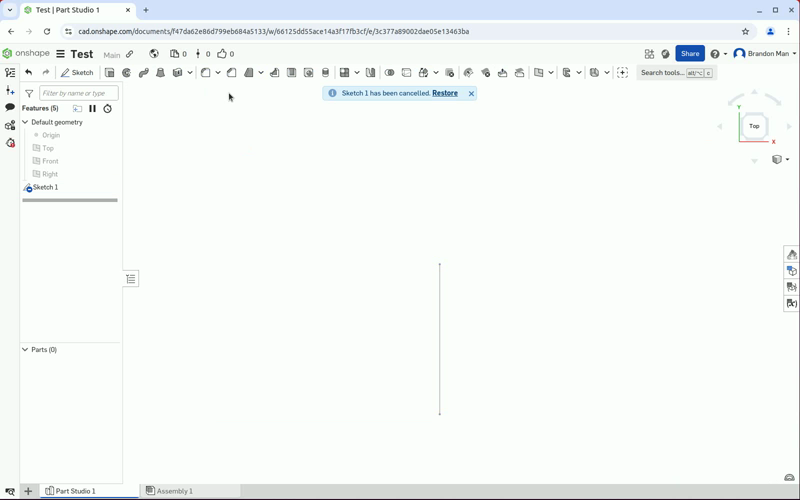
key(shift+s)
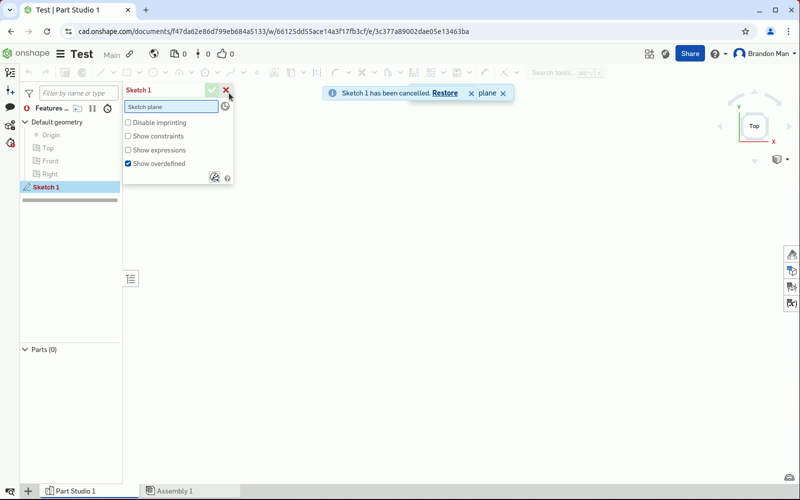
mouse_move(73, 150)
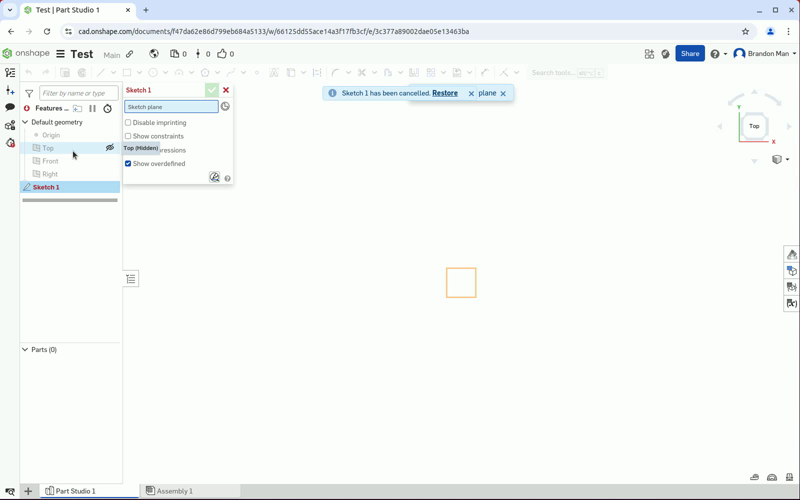
click(73, 150)
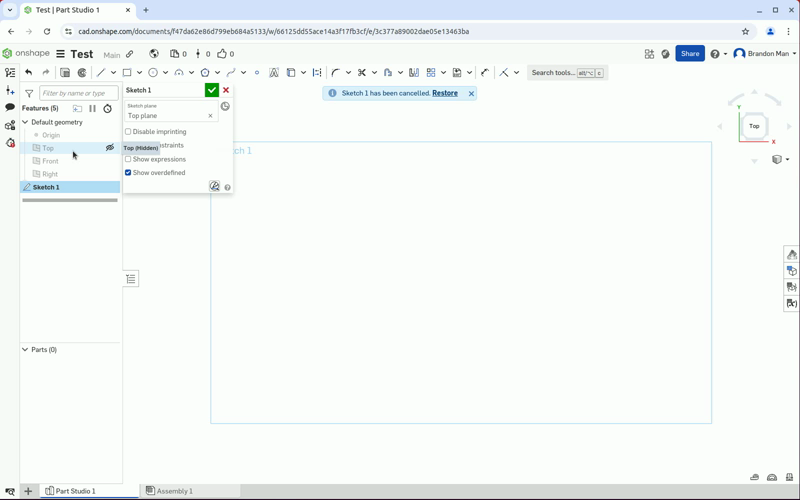
mouse_move(73, 352)
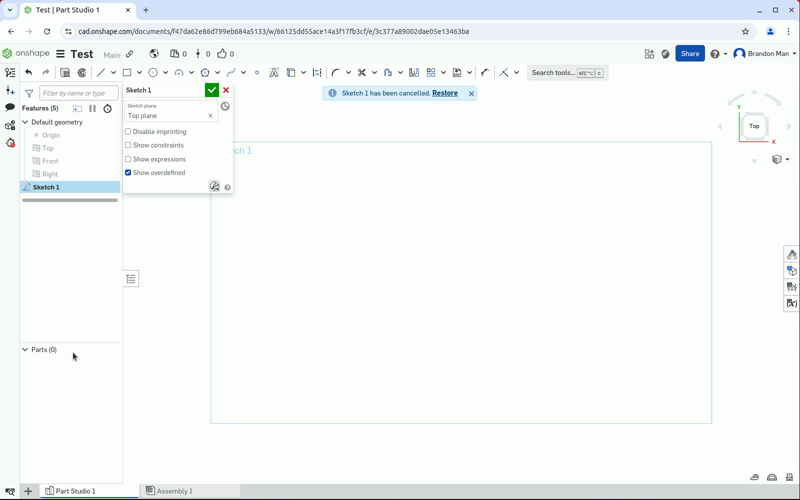
key(y)
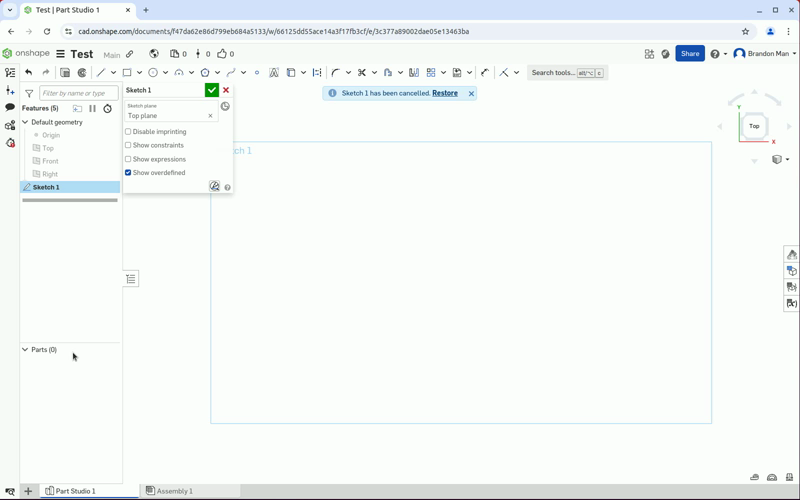
key(c)
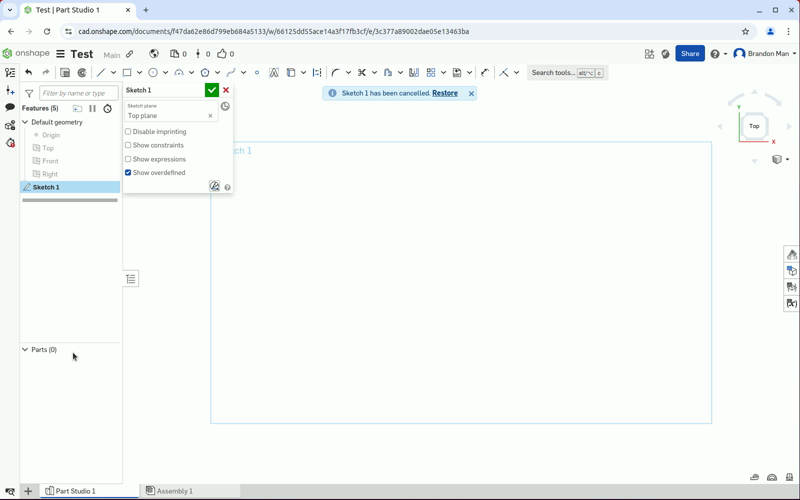
key_down(shift)
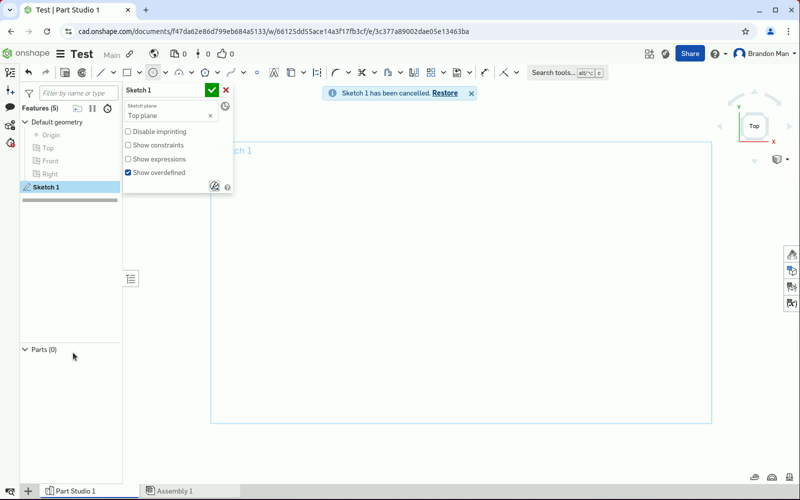
mouse_move(461, 282)
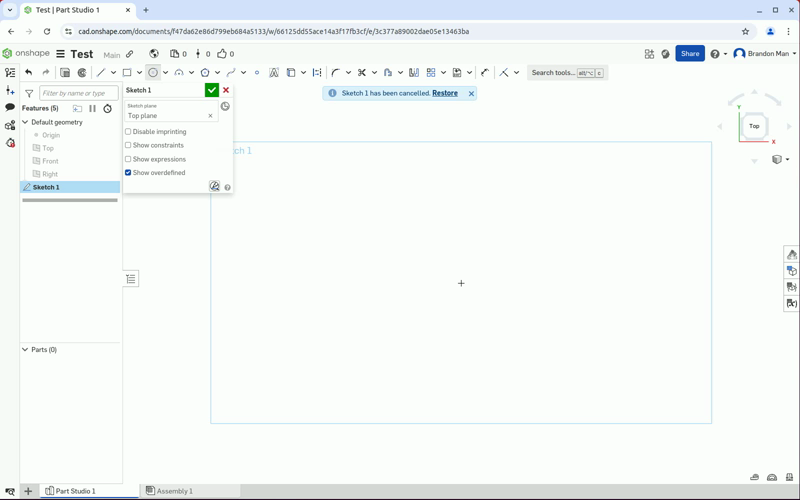
click(461, 282)
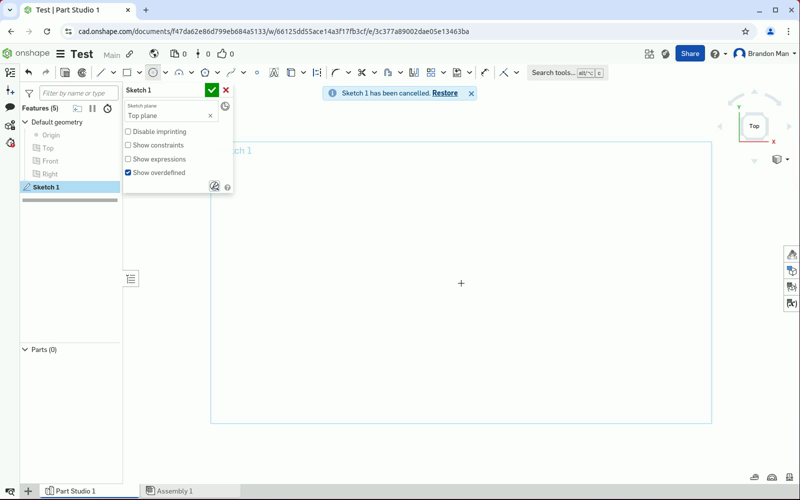
key_up(shift)
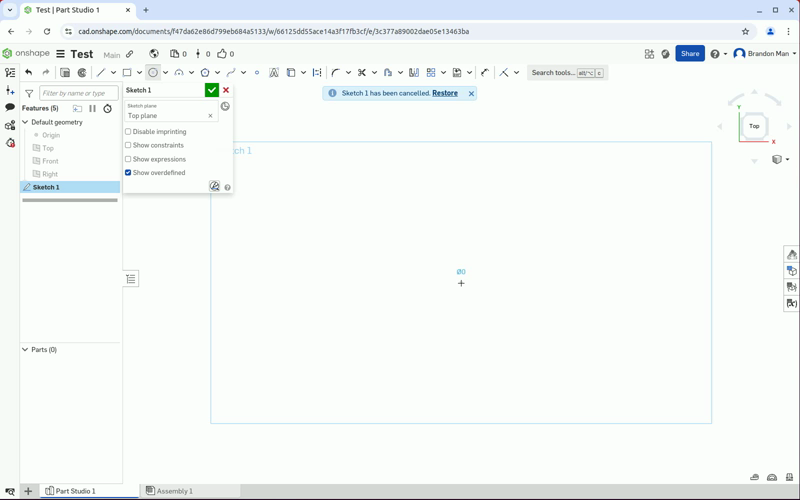
mouse_move(463, 282)
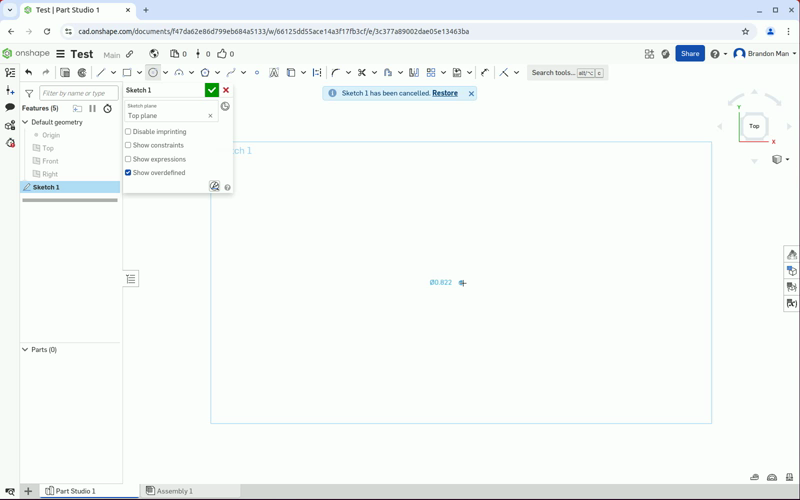
scroll(6)
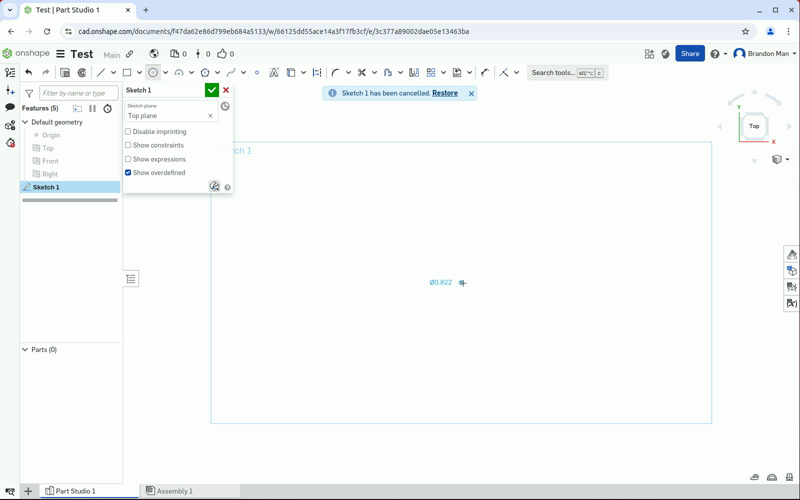
scroll(6)
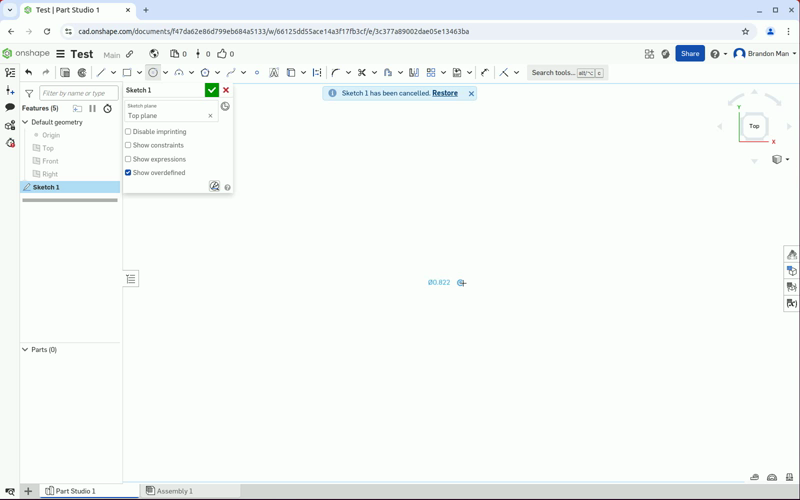
scroll(6)
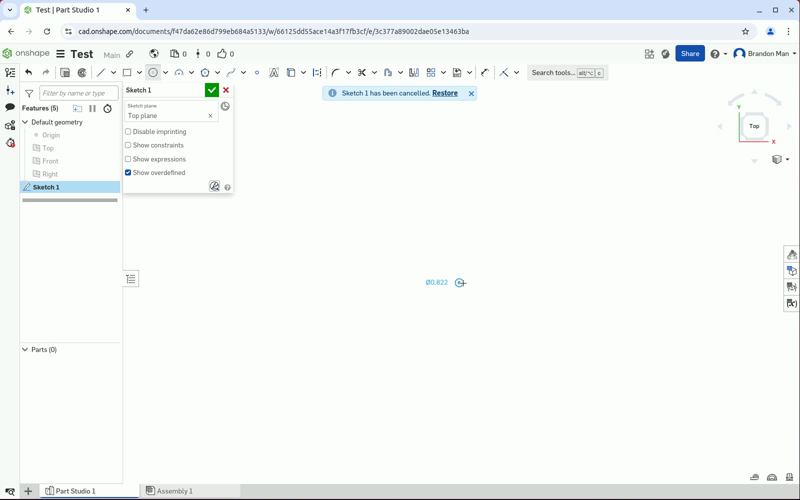
scroll(6)
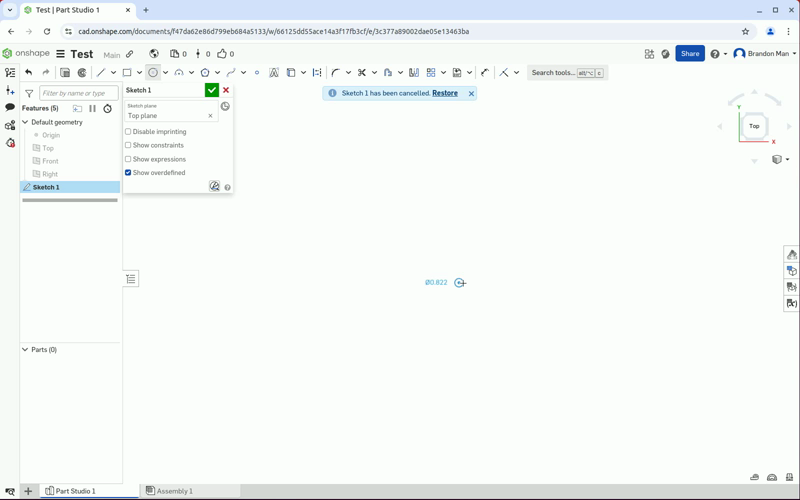
scroll(6)
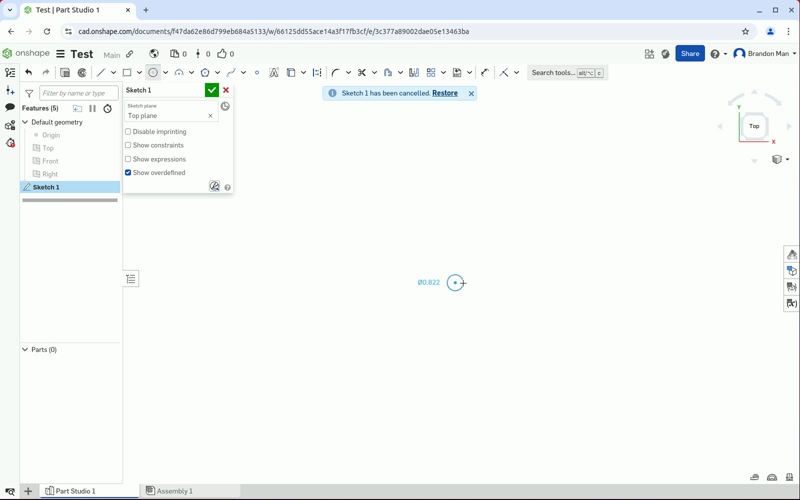
scroll(6)
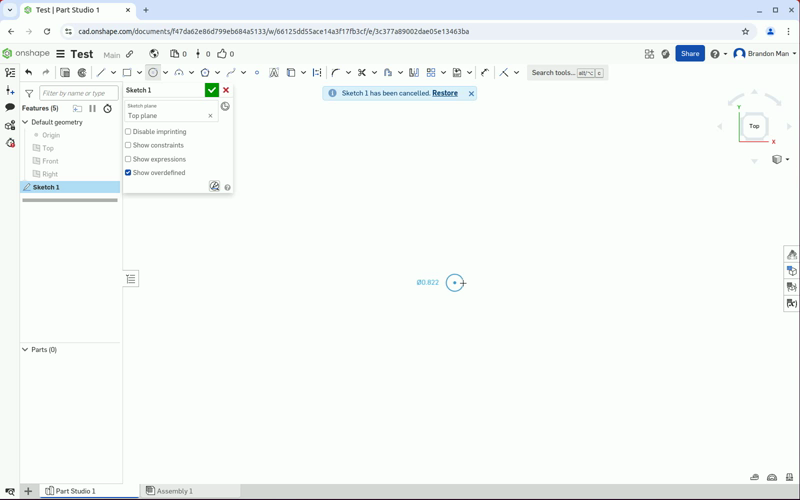
scroll(6)
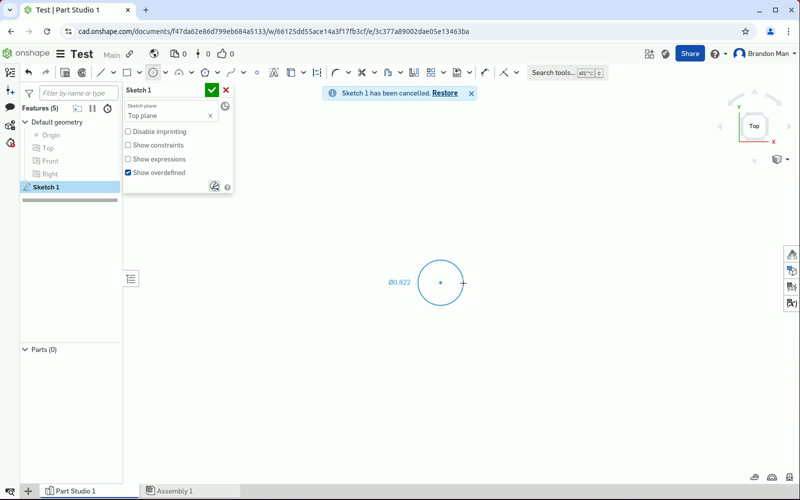
click(463, 282)
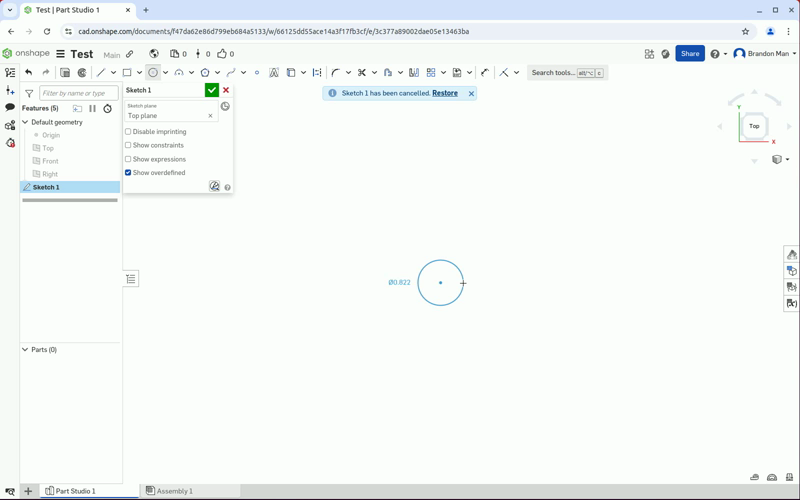
scroll(-6)
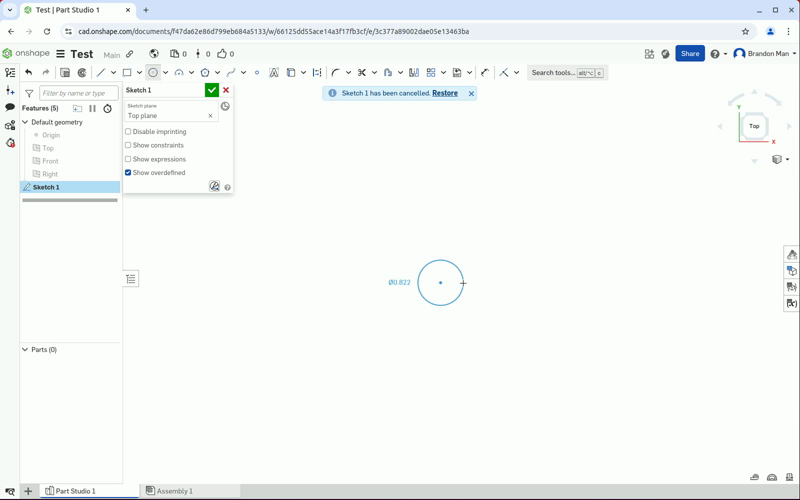
scroll(-6)
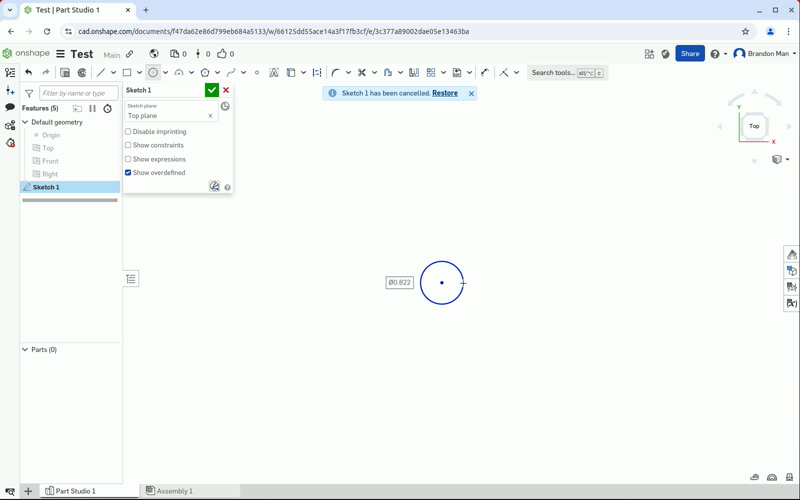
scroll(-6)
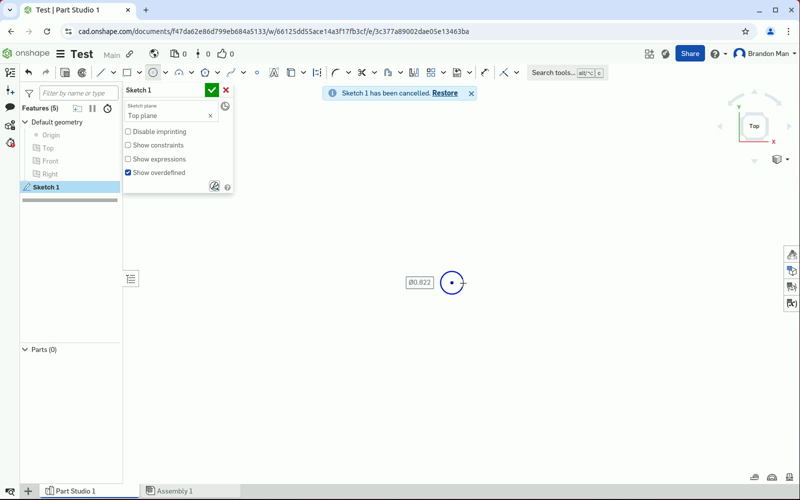
scroll(-6)
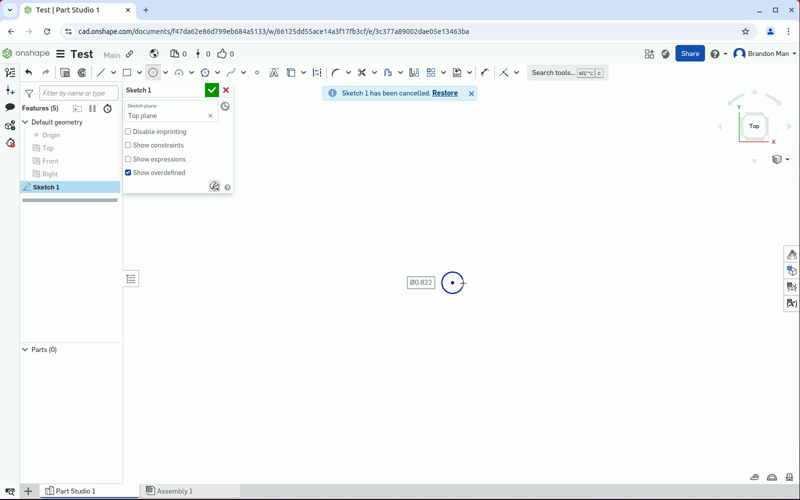
scroll(-6)
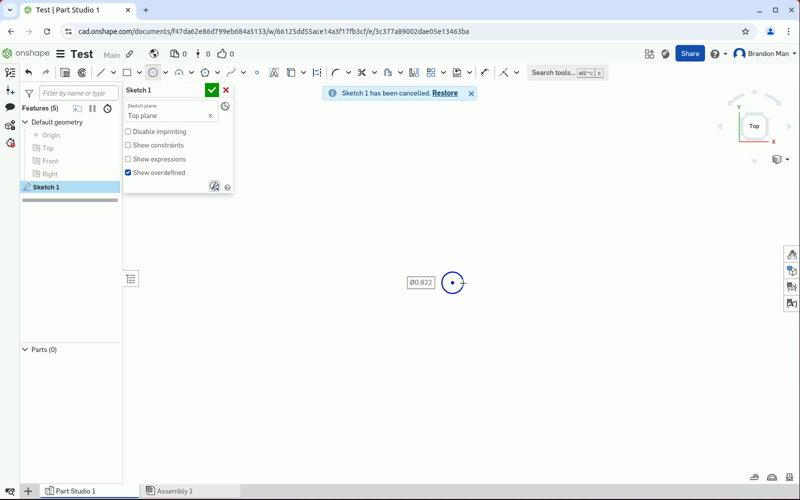
scroll(-6)
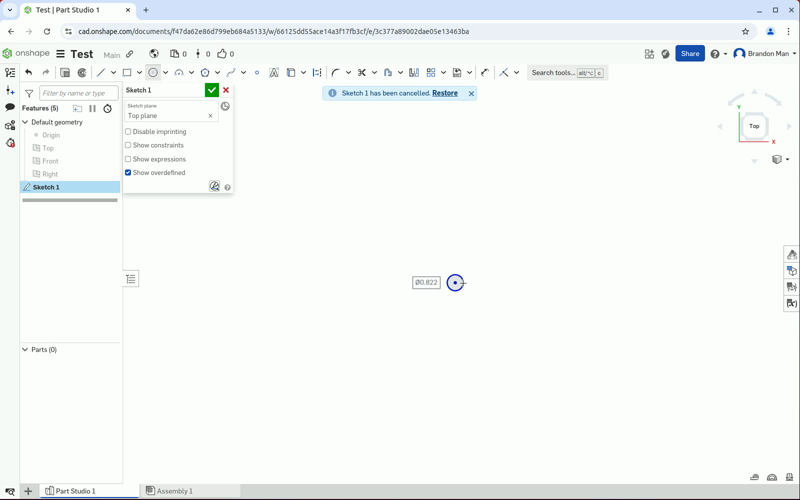
scroll(-6)
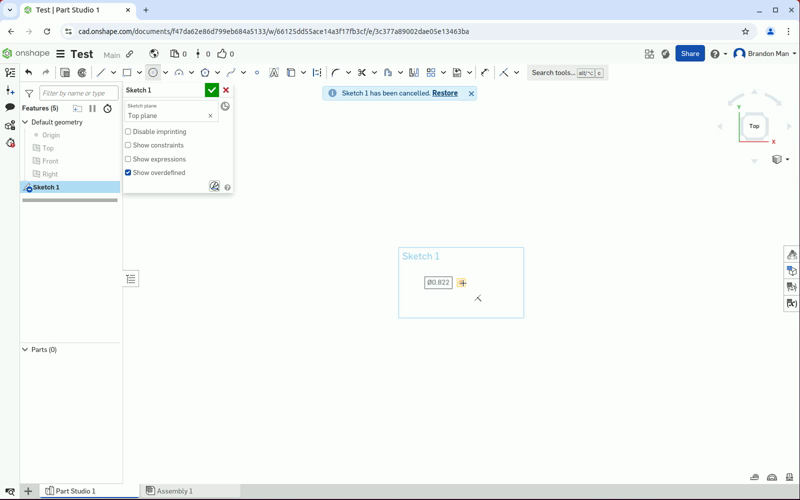
key(esc)
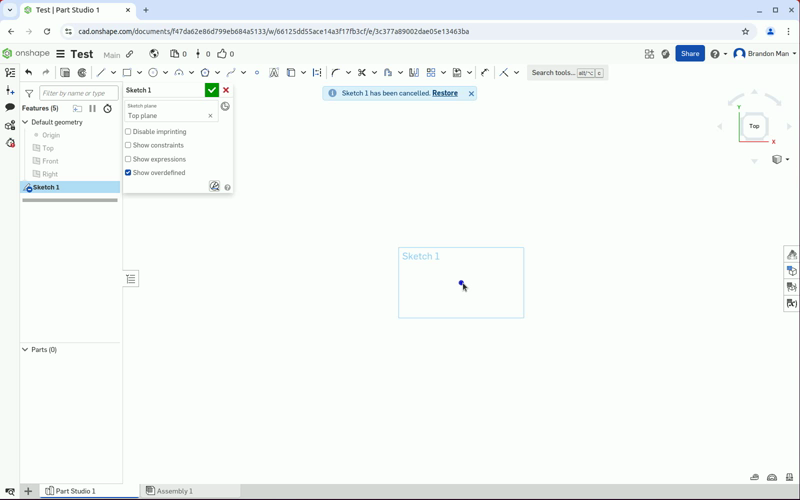
mouse_move(462, 283)
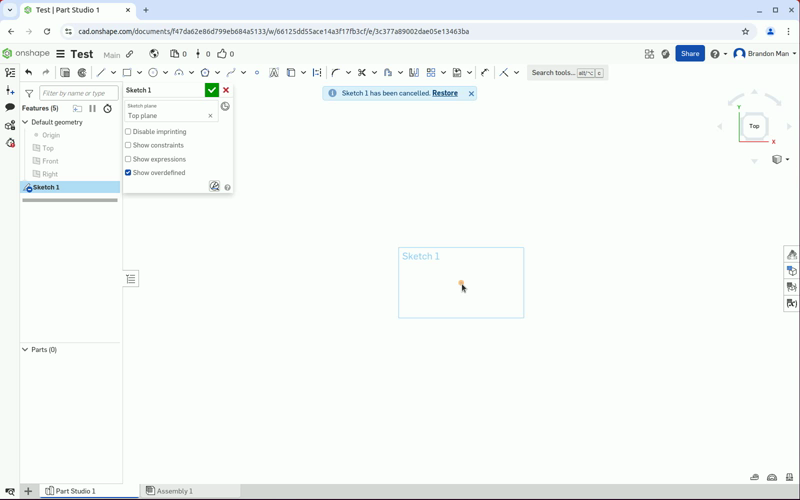
scroll(6)
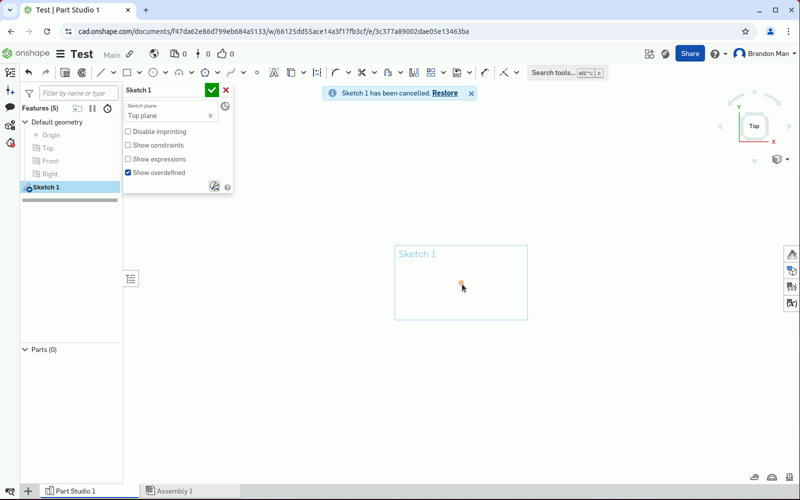
scroll(6)
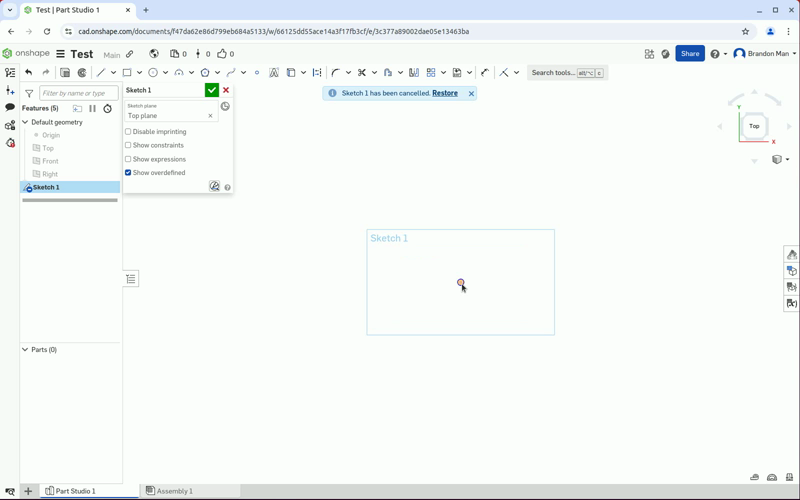
scroll(6)
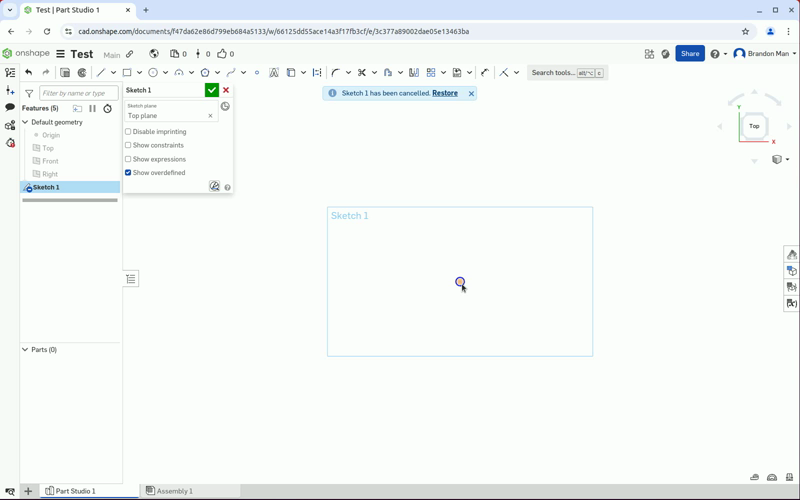
scroll(6)
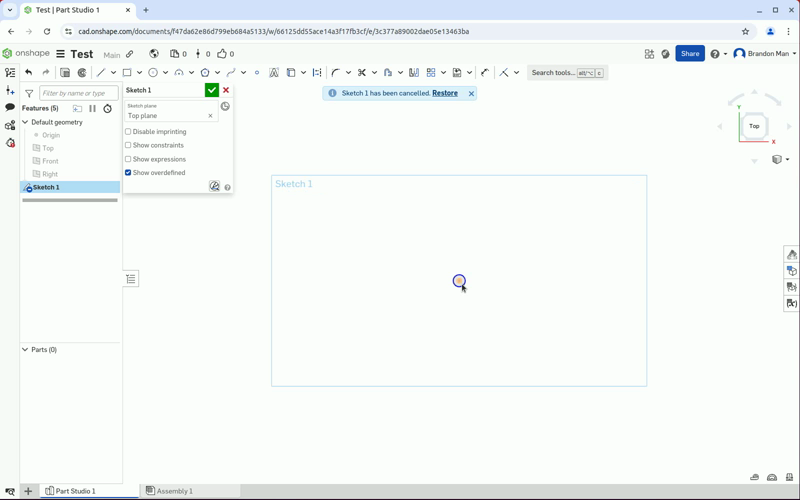
scroll(6)
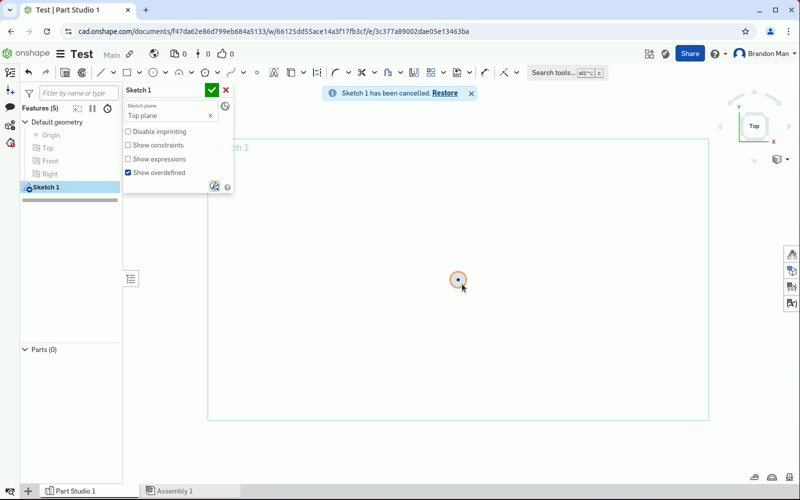
scroll(6)
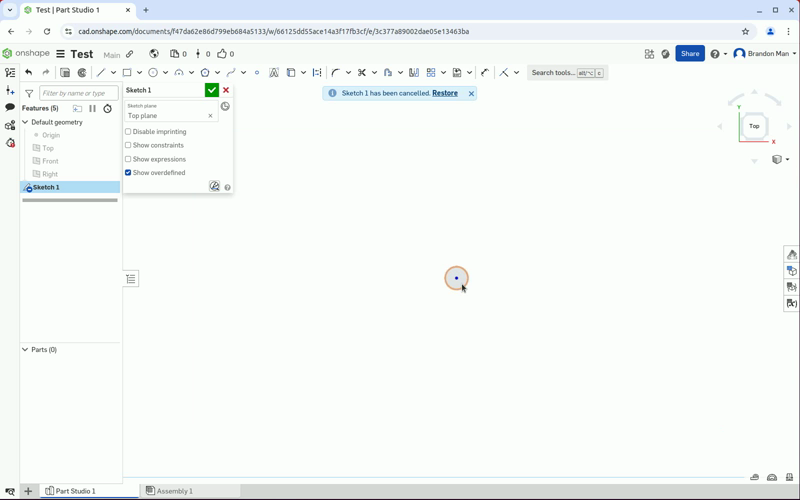
scroll(6)
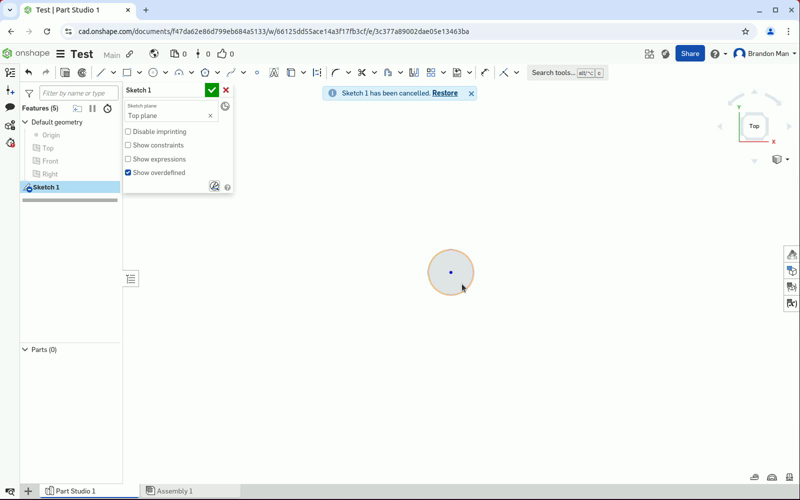
click(462, 283)
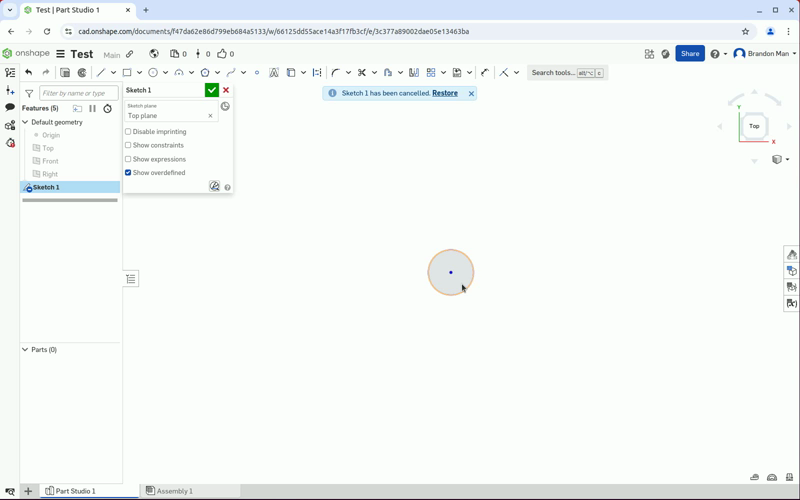
scroll(-6)
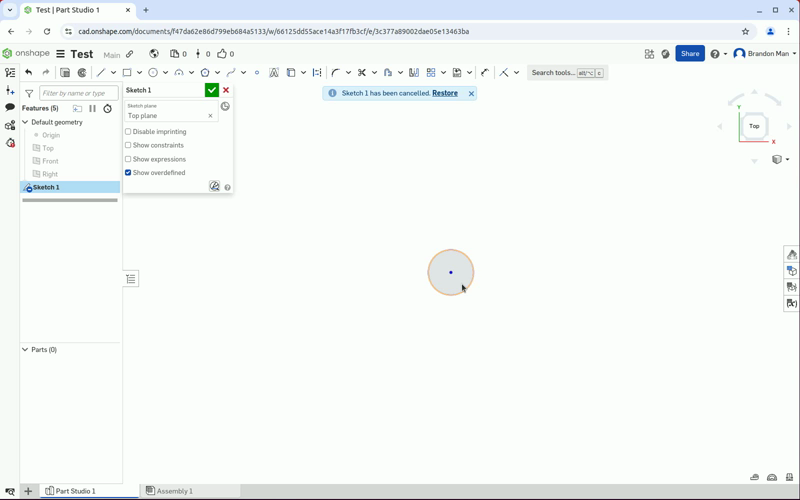
scroll(-6)
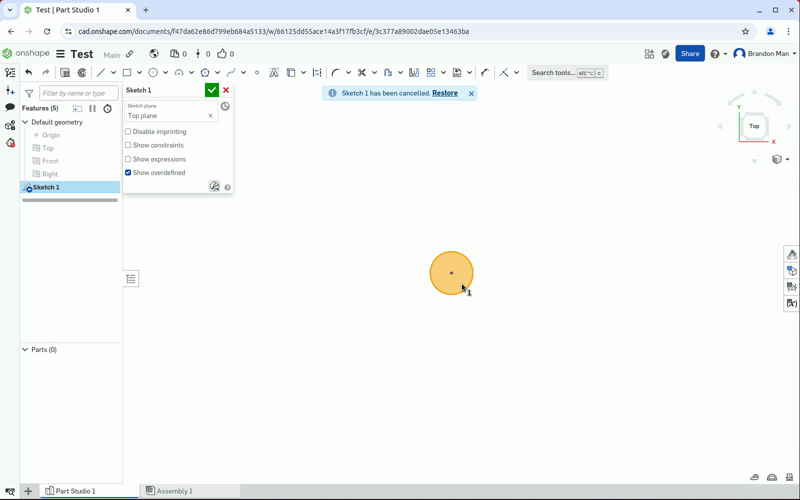
scroll(-6)
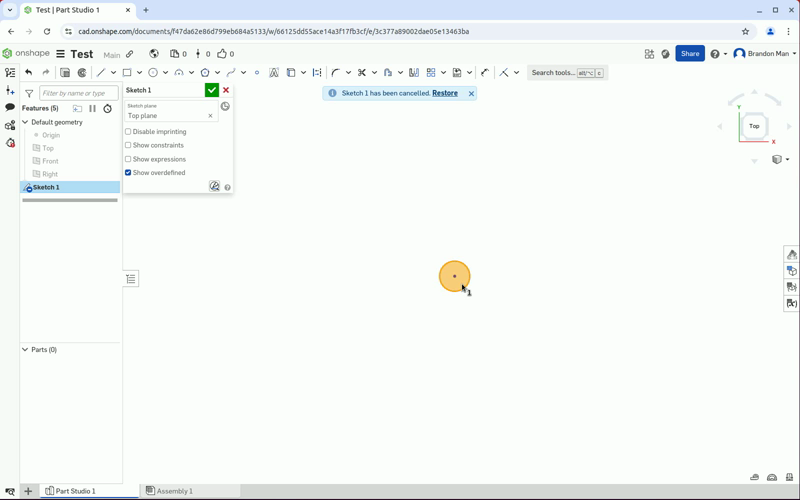
scroll(-6)
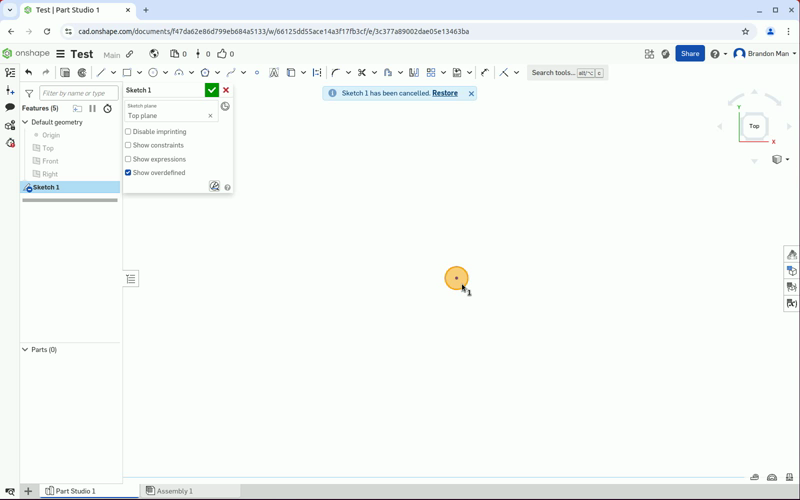
scroll(-6)
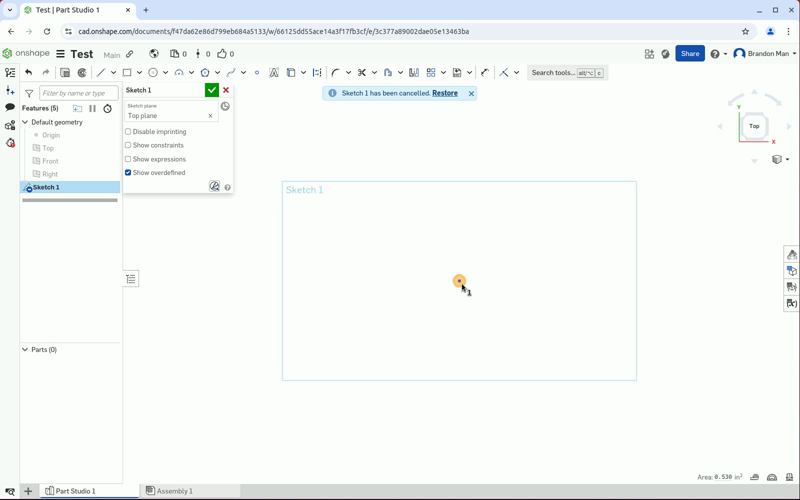
scroll(-6)
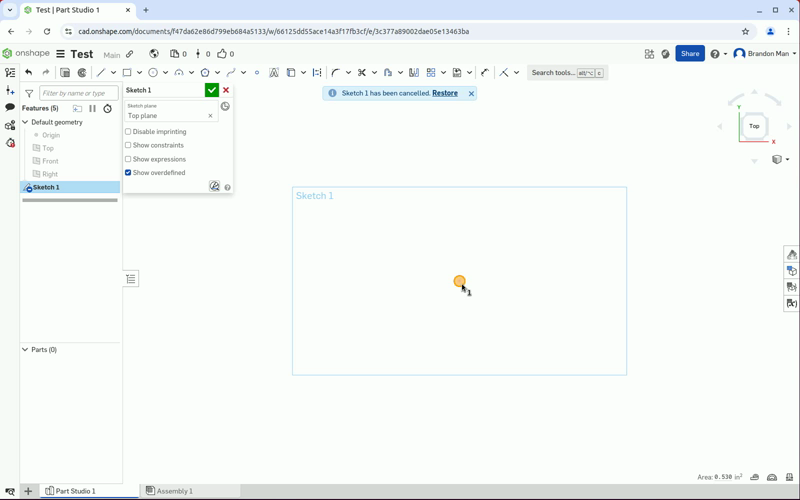
scroll(-6)
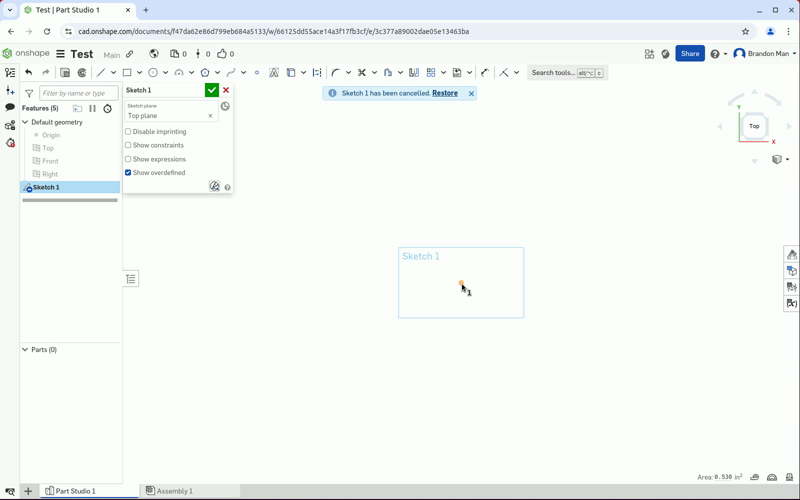
mouse_move(73, 352)
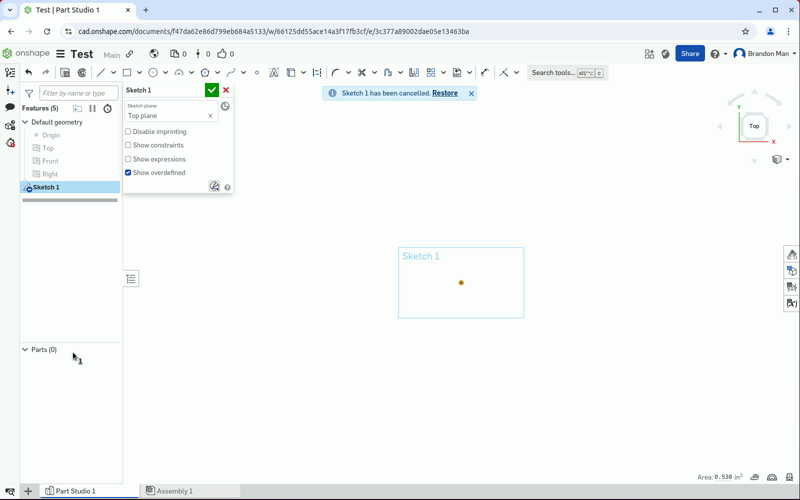
key(shift+y)
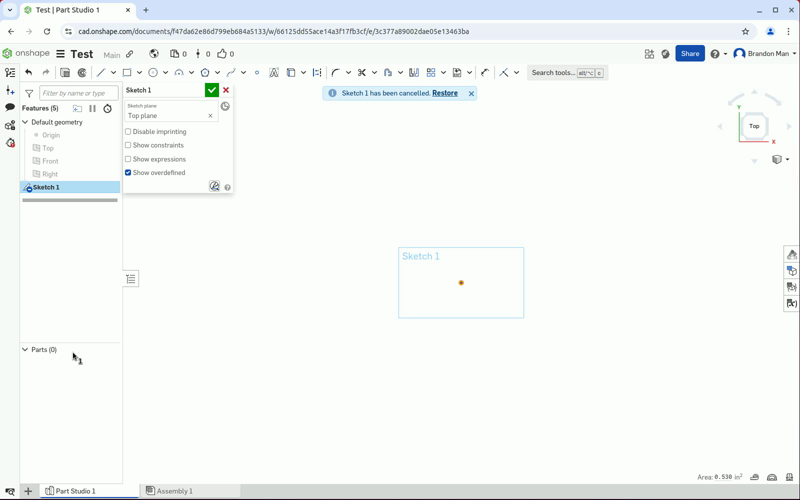
key(shift+e)
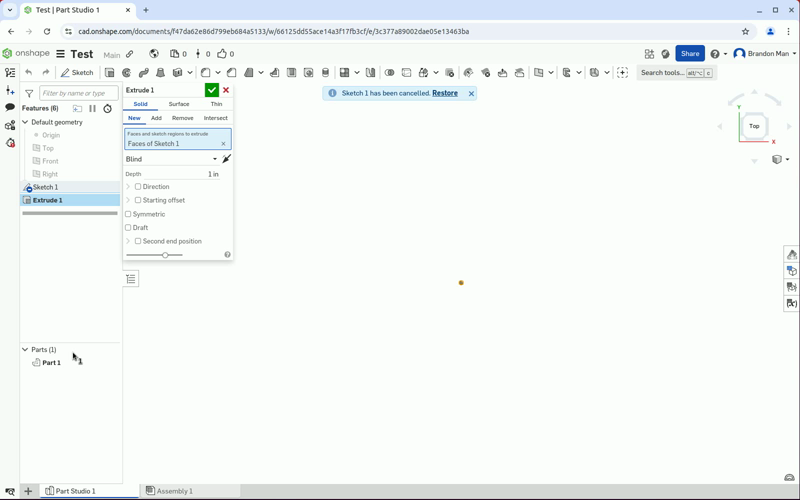
mouse_move(143, 106)
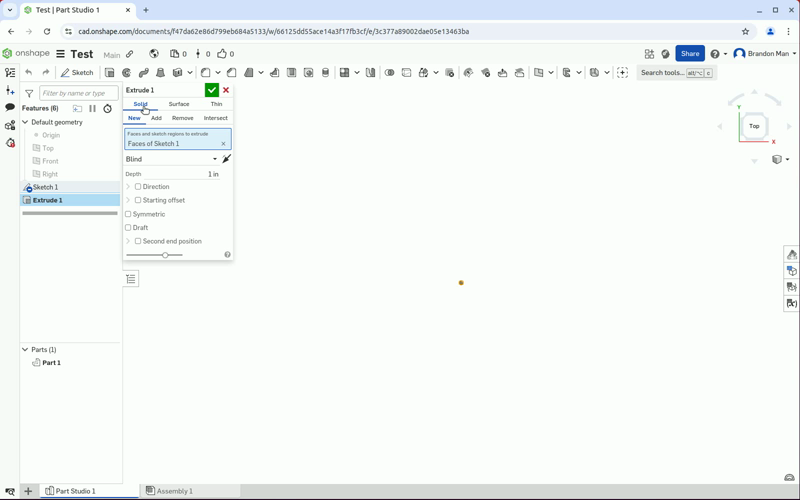
click(143, 106)
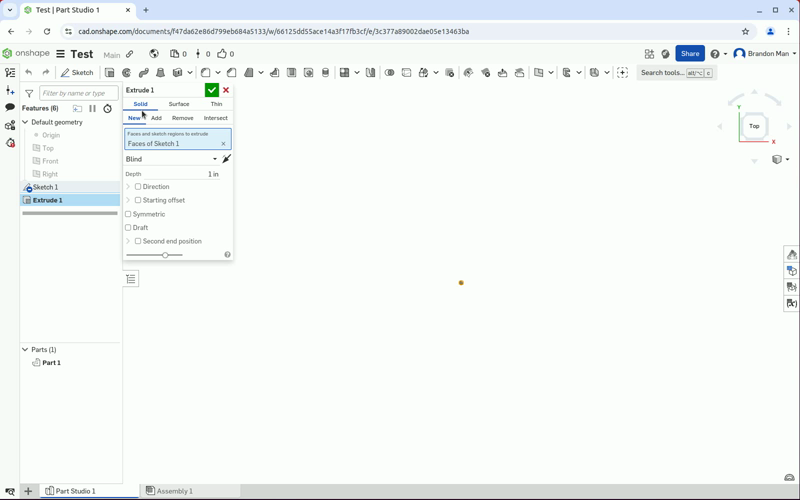
mouse_move(137, 120)
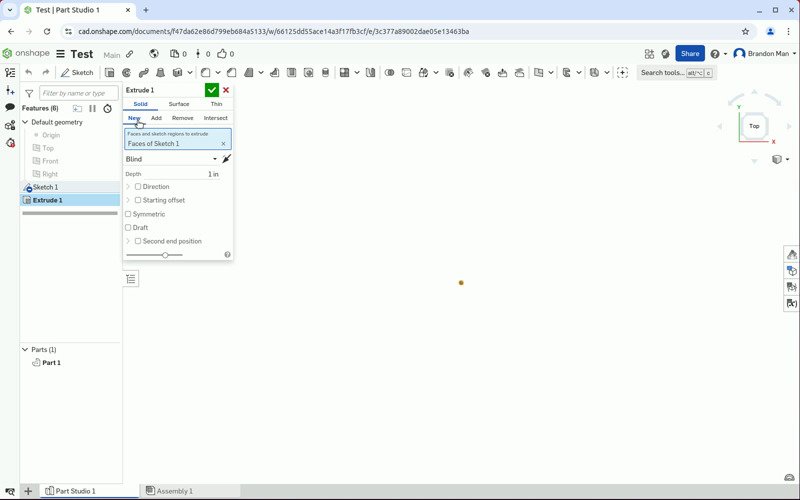
click(137, 120)
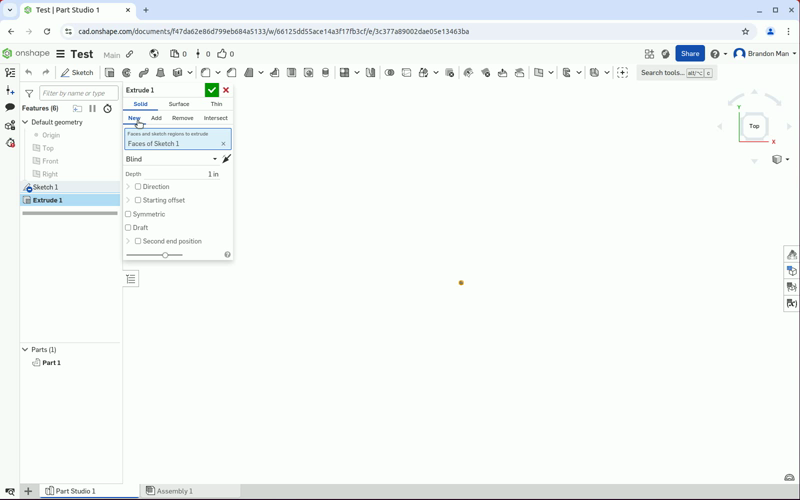
key(tab, 4)
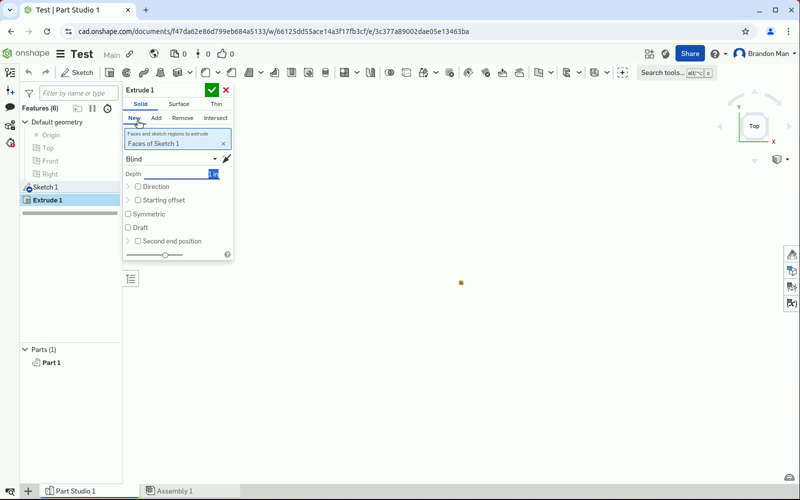
text(23.108)
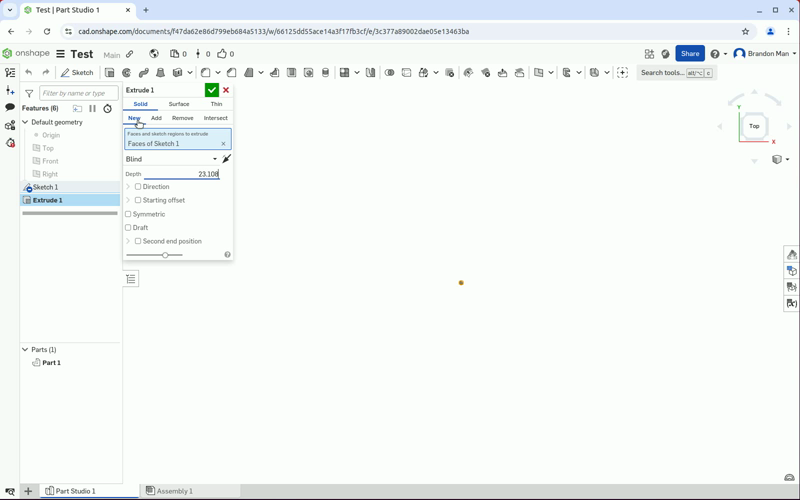
key(enter)
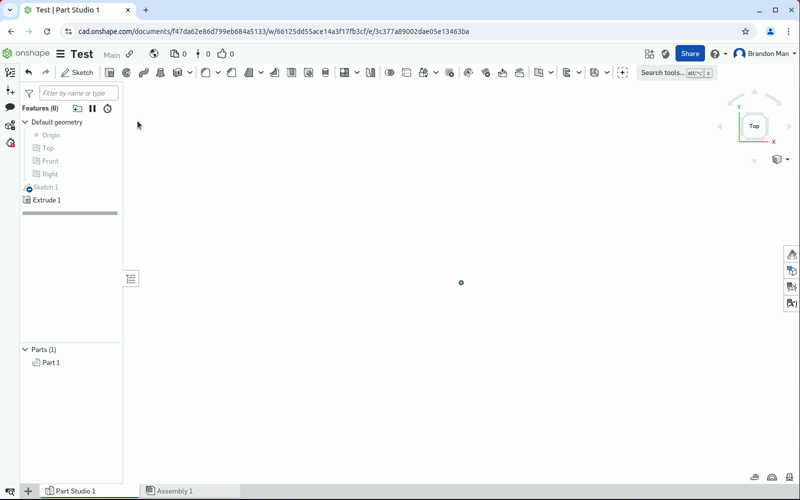
key(shift+h)
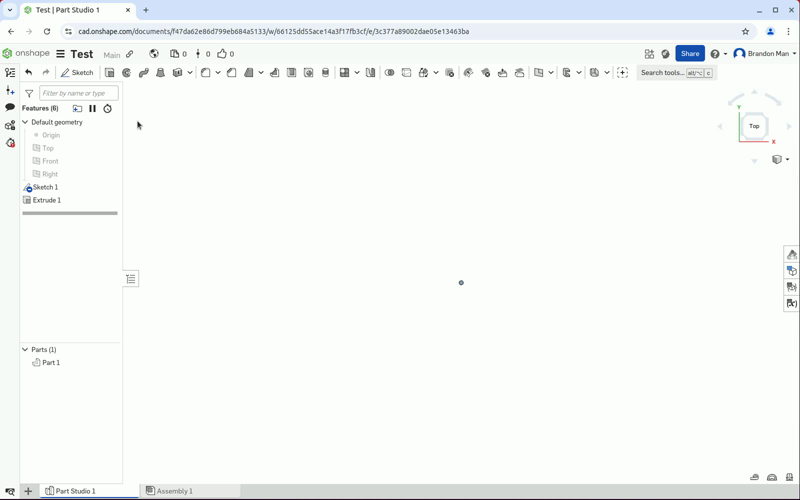
key(shift+h)
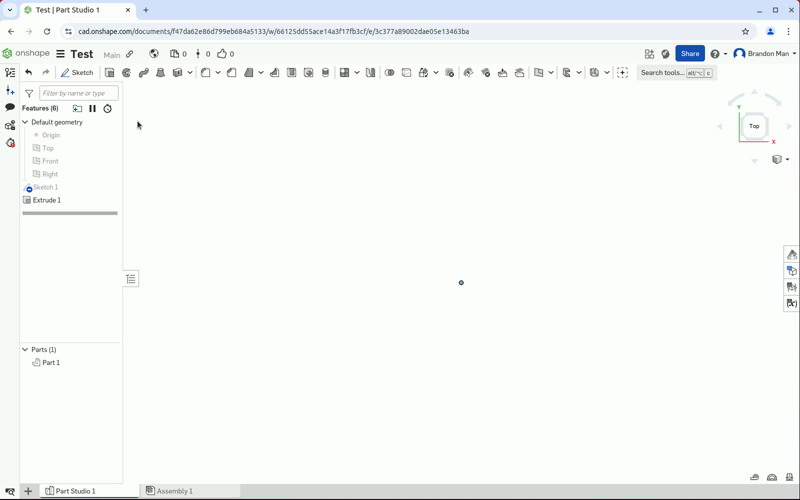
mouse_move(73, 189)
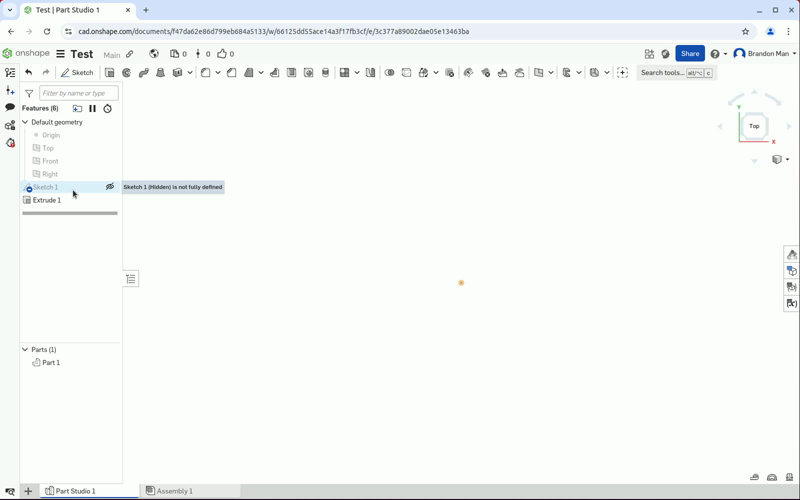
click(73, 189)
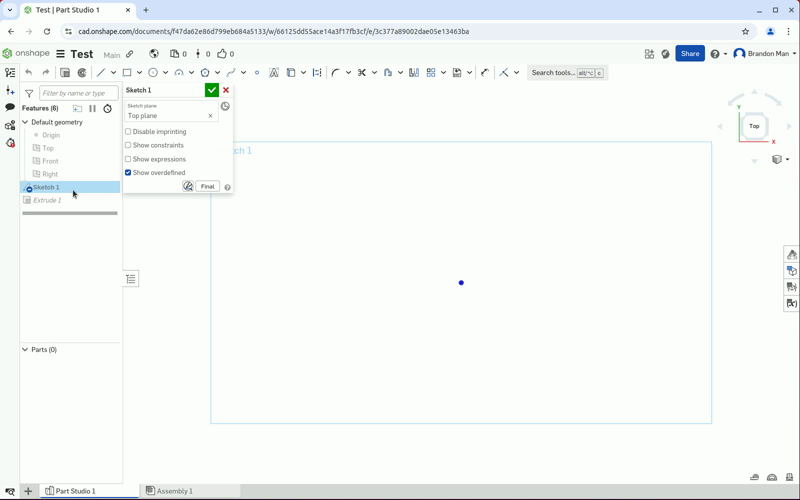
mouse_move(229, 92)
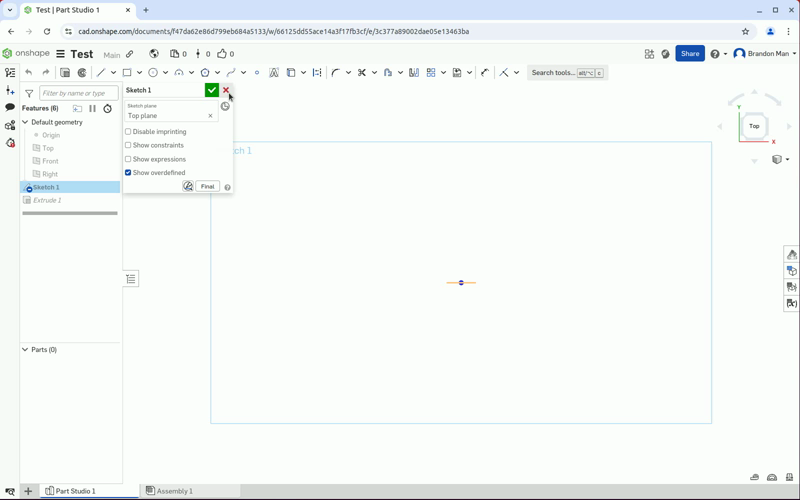
click(229, 92)
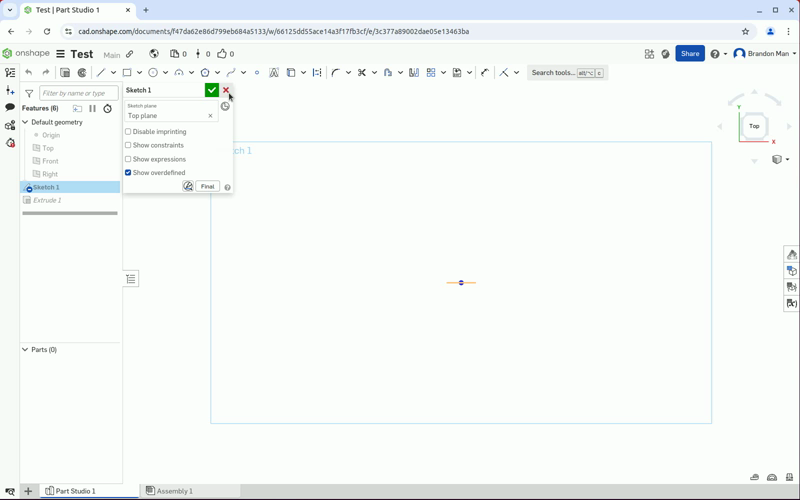
key(shift+s)
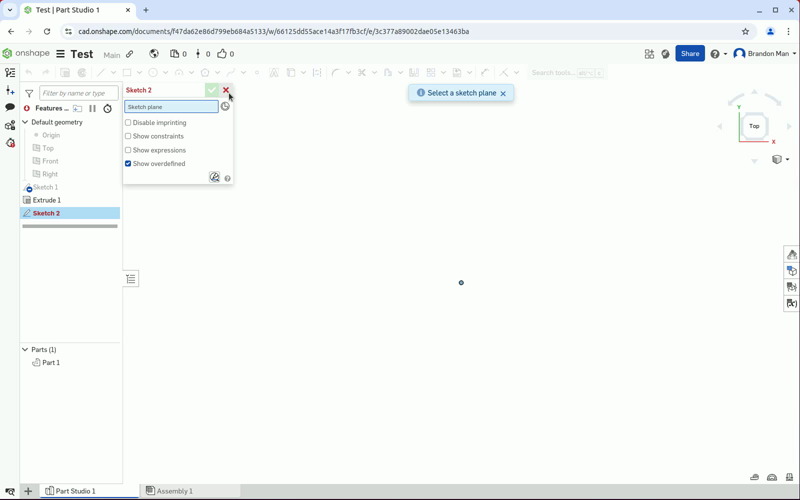
mouse_move(73, 150)
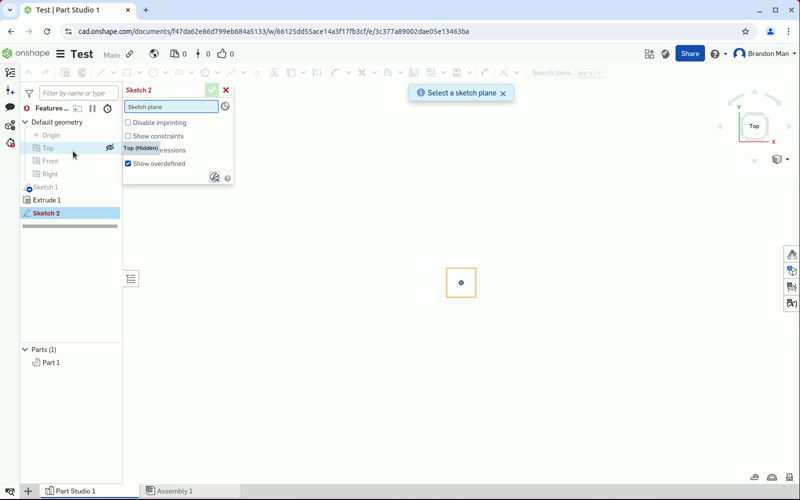
click(73, 150)
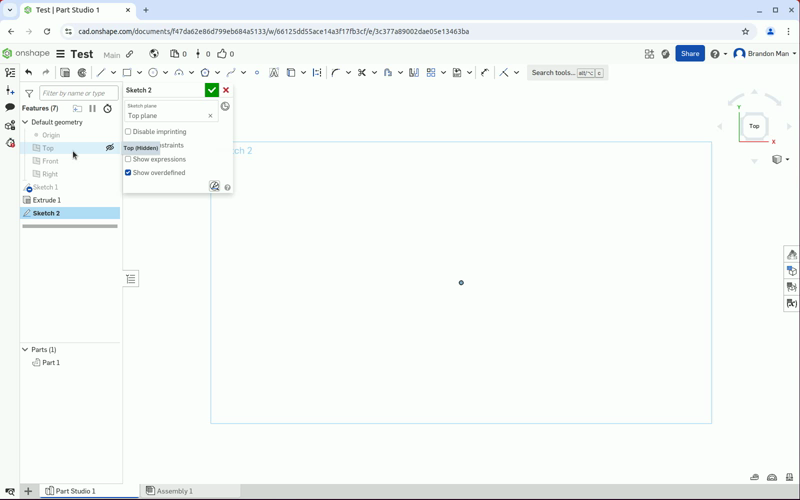
mouse_move(73, 352)
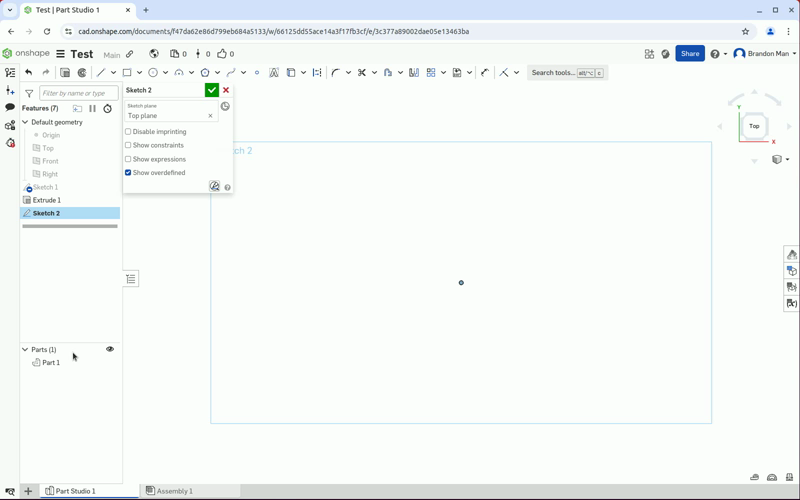
key(y)
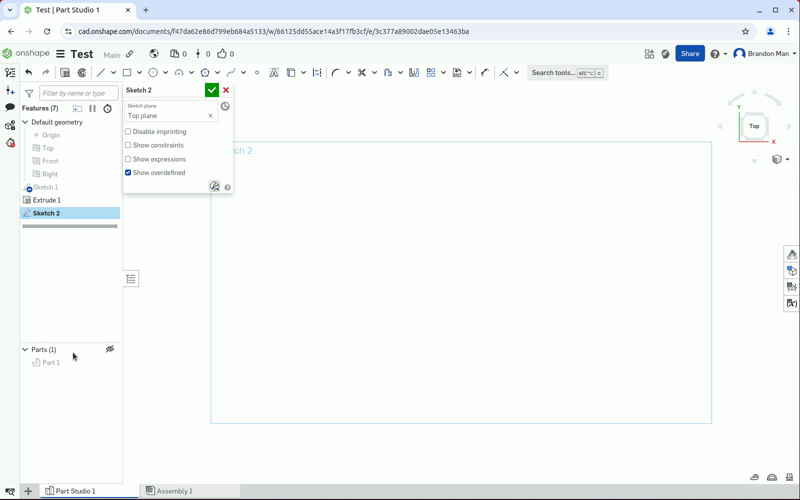
key(c)
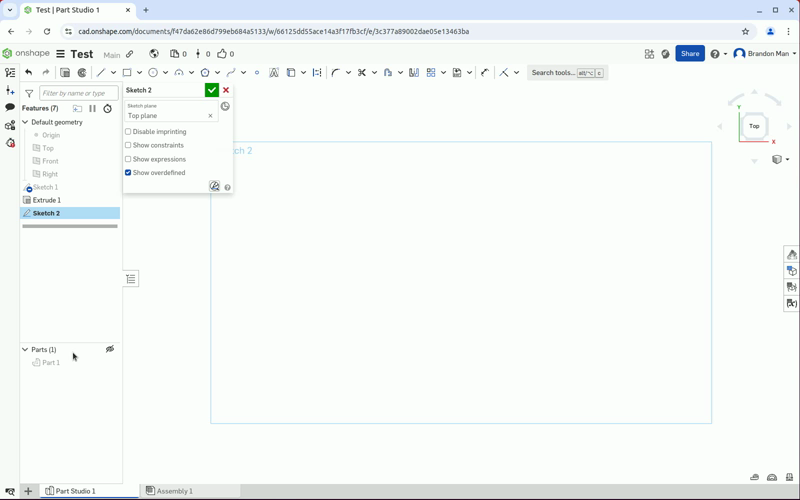
key_down(shift)
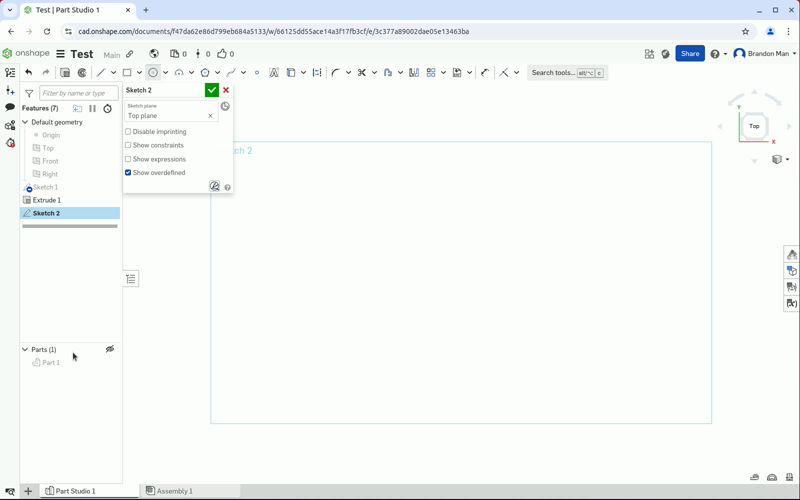
mouse_move(470, 282)
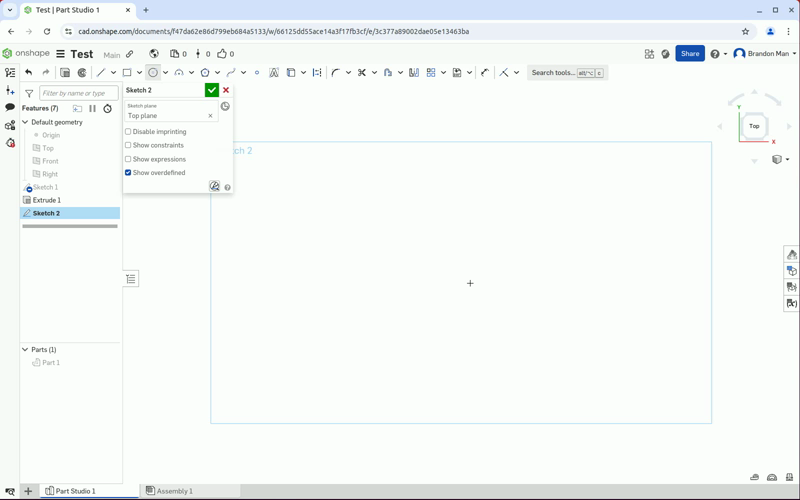
click(470, 282)
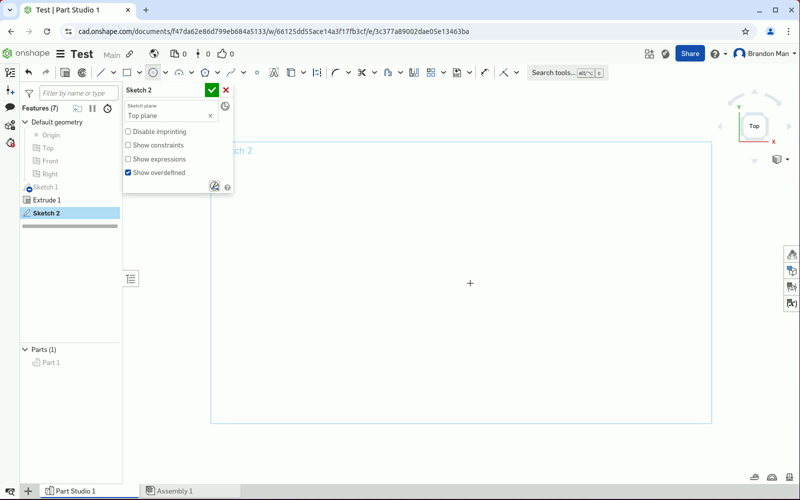
key_up(shift)
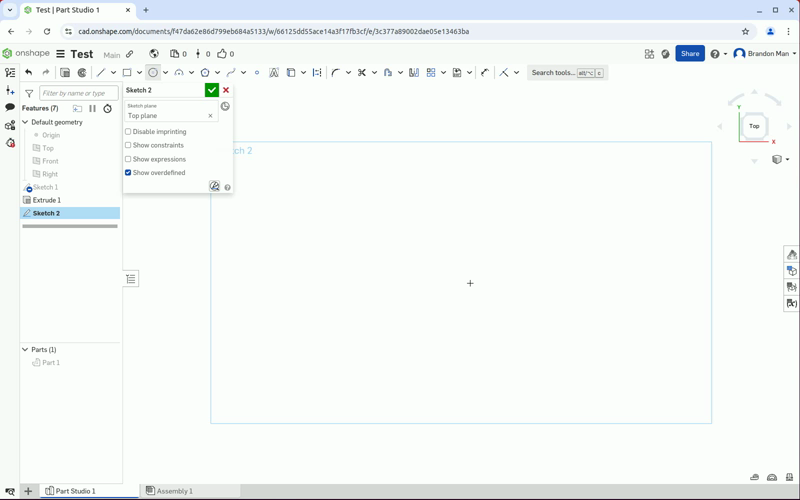
mouse_move(472, 282)
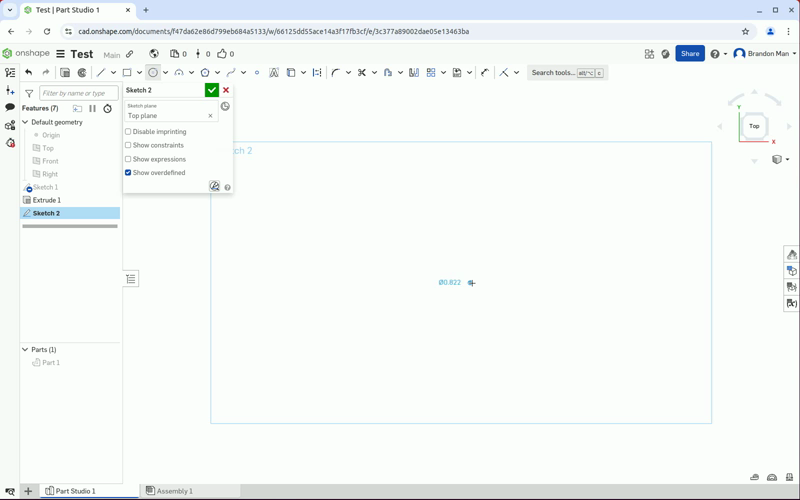
scroll(6)
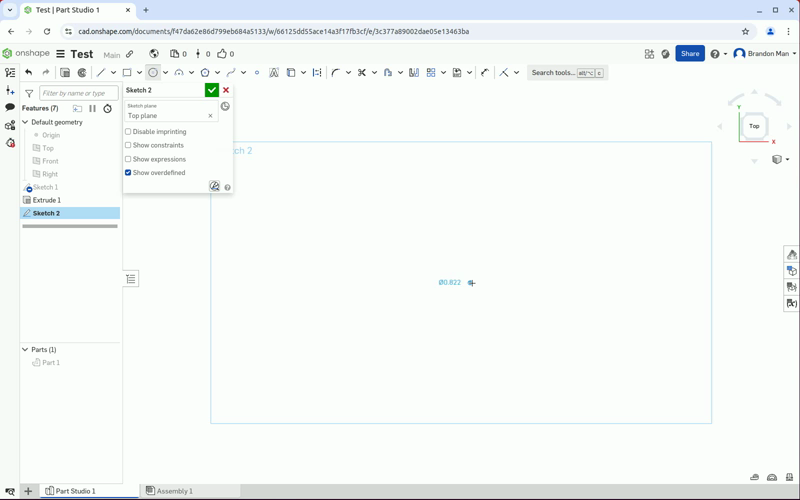
scroll(6)
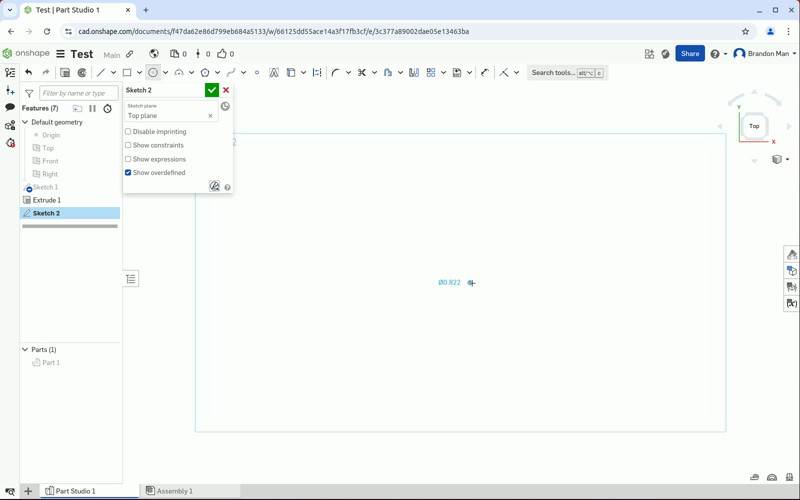
scroll(6)
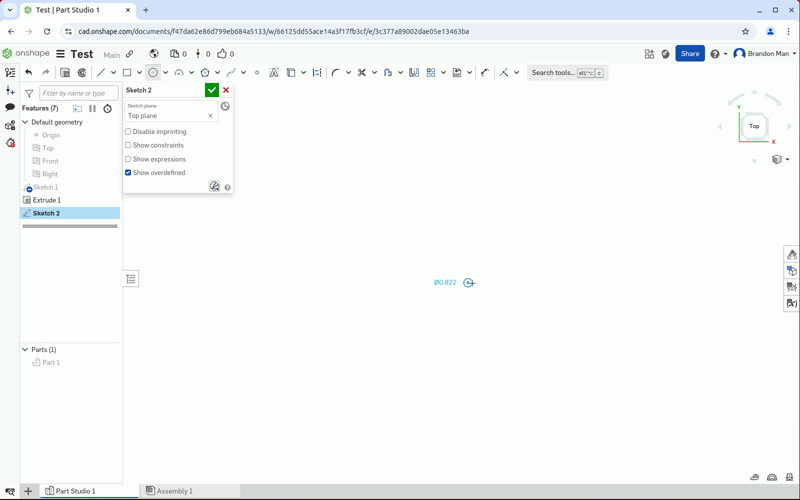
scroll(6)
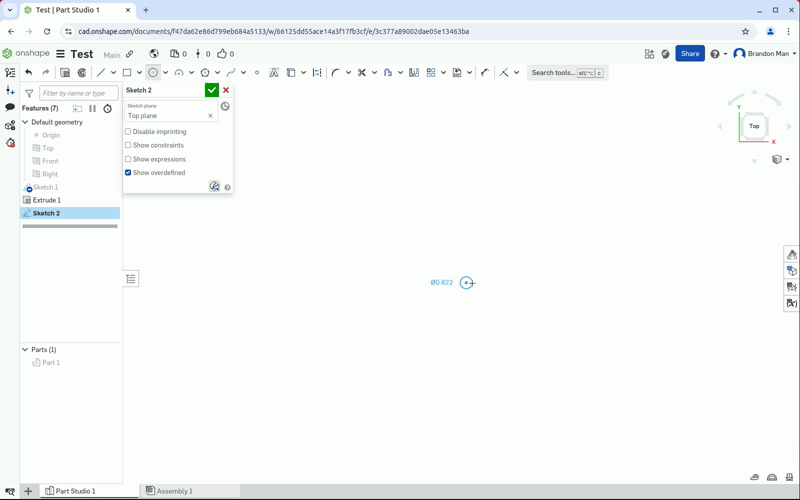
scroll(6)
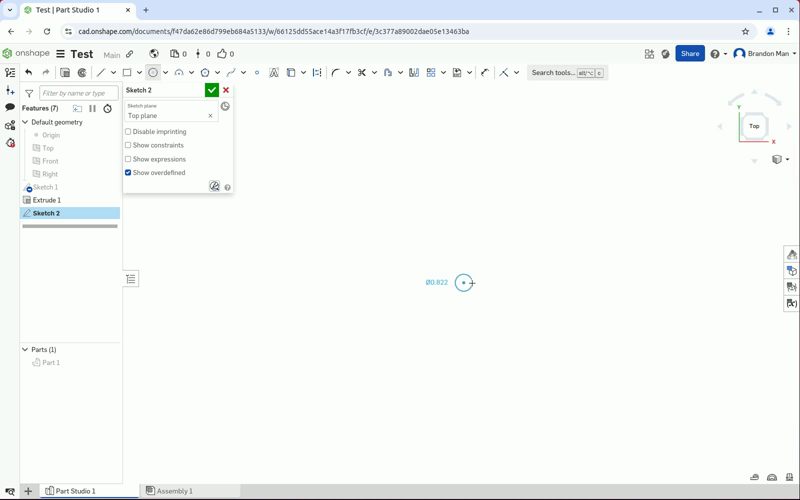
scroll(6)
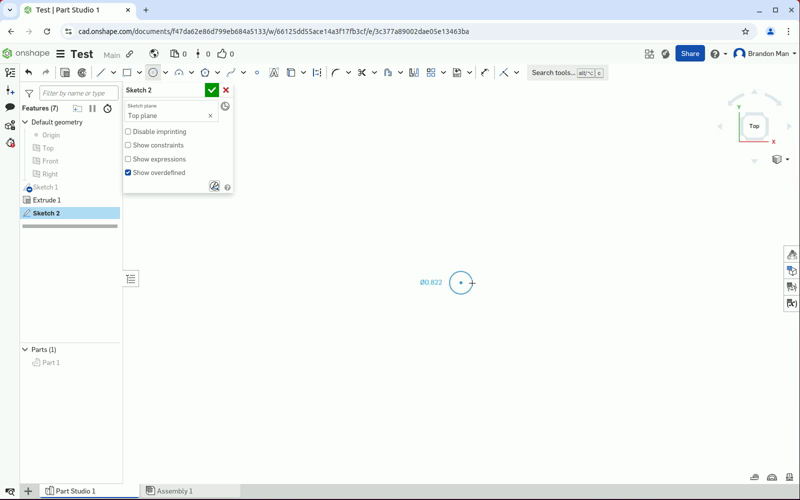
scroll(6)
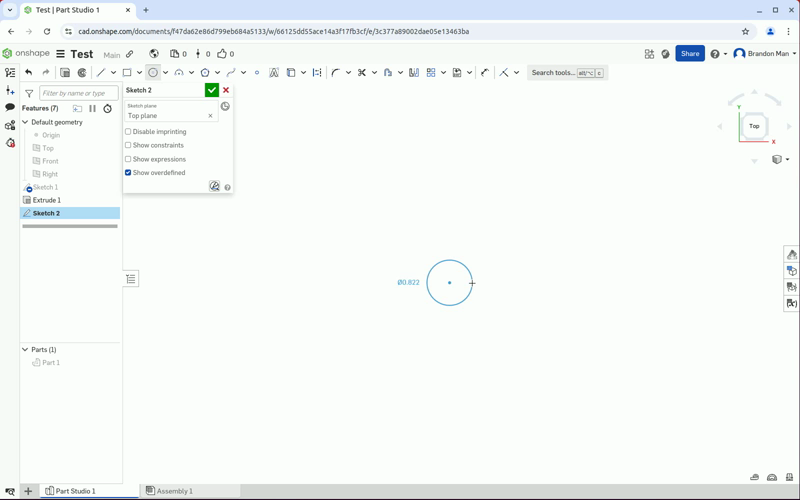
click(472, 282)
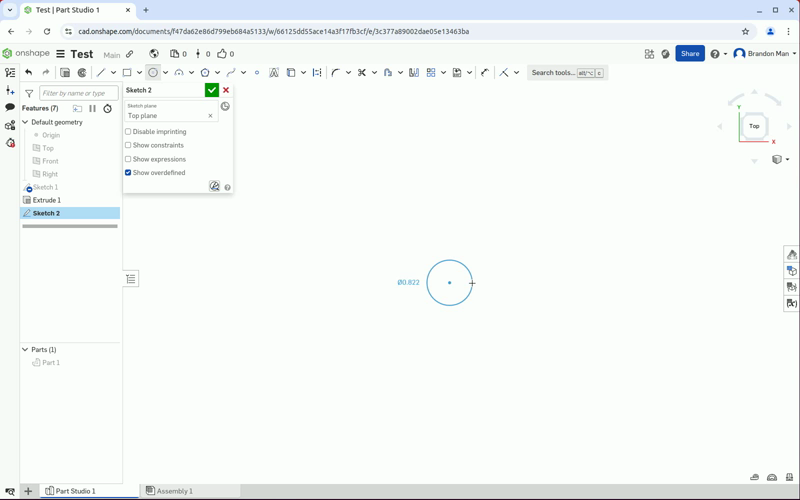
scroll(-6)
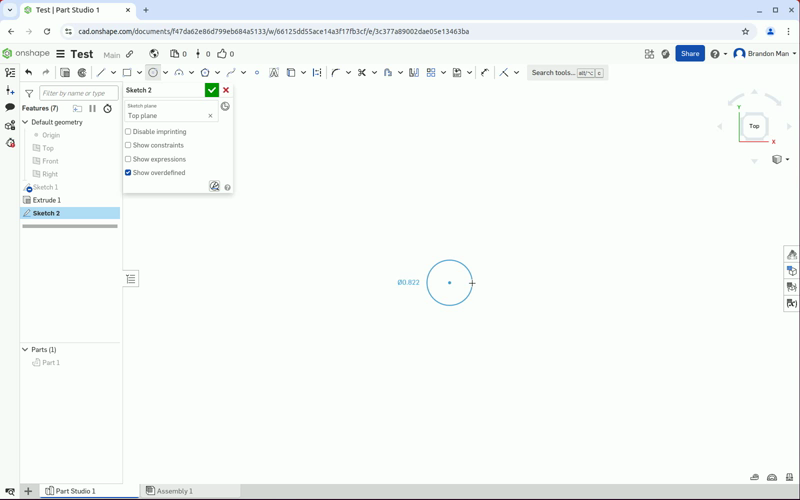
scroll(-6)
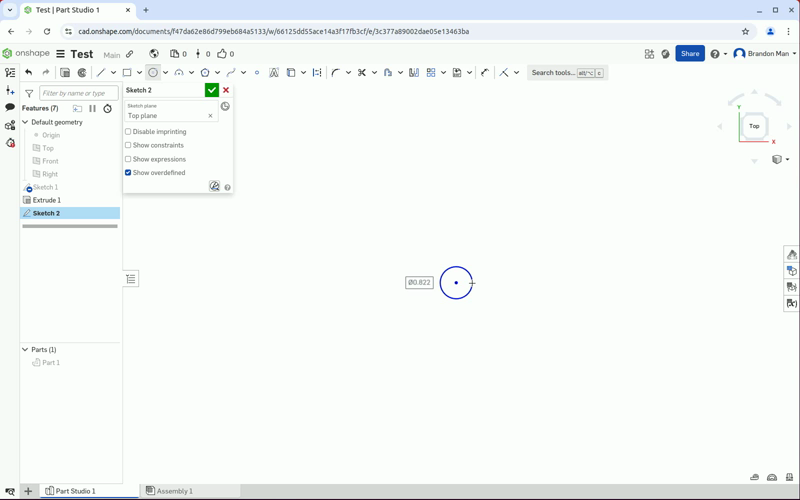
scroll(-6)
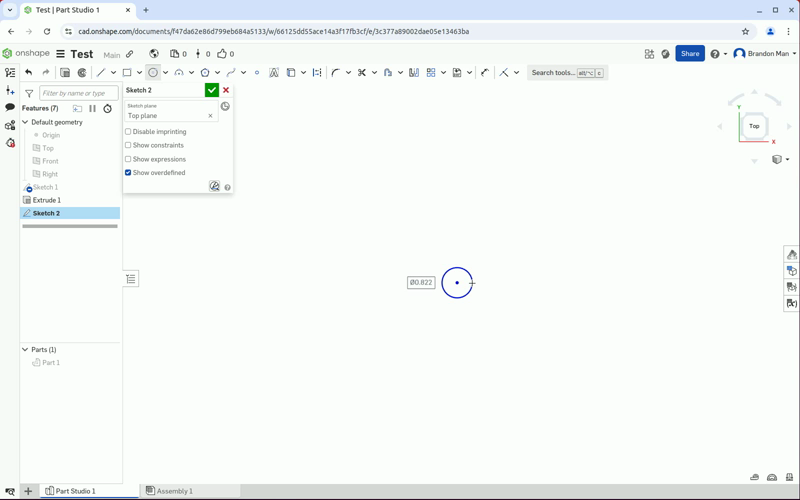
scroll(-6)
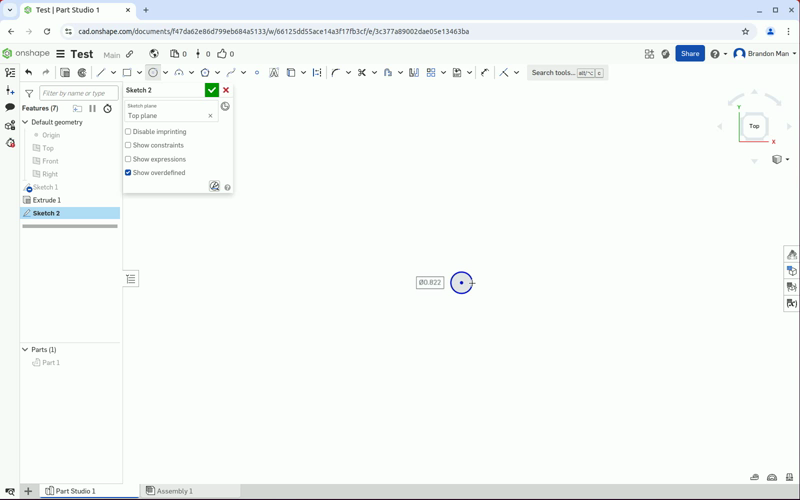
scroll(-6)
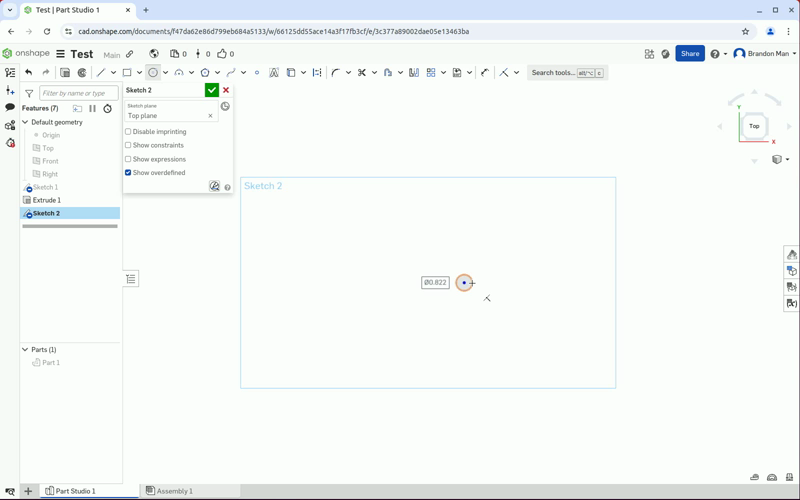
scroll(-6)
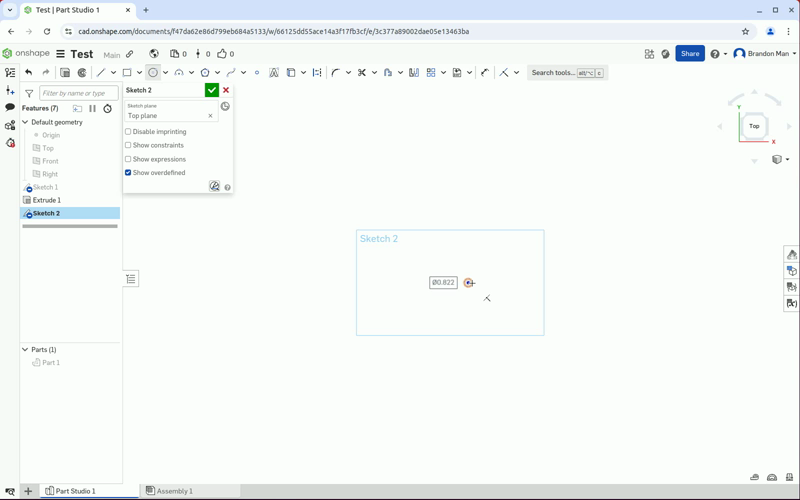
scroll(-6)
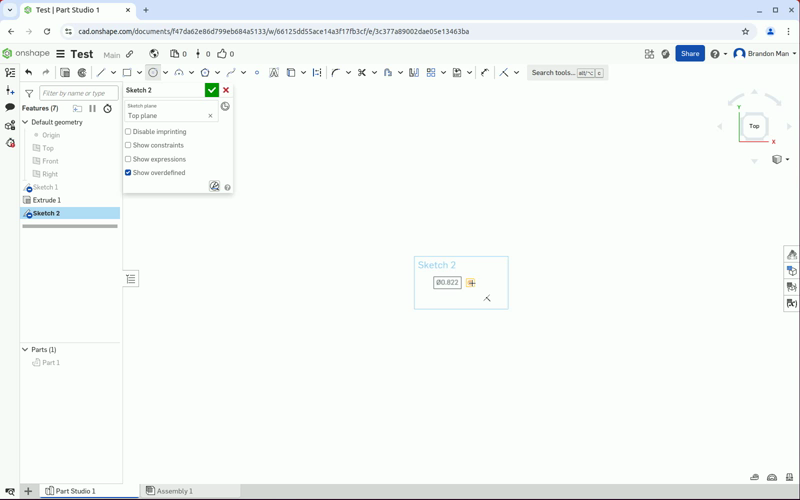
key(esc)
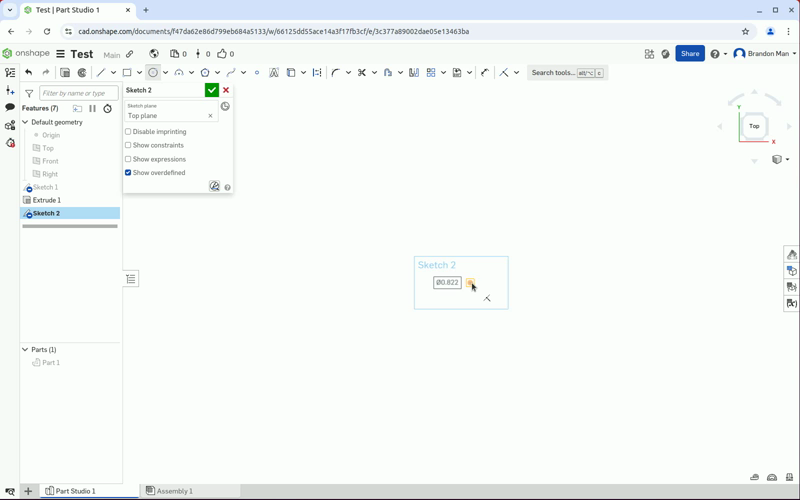
mouse_move(470, 283)
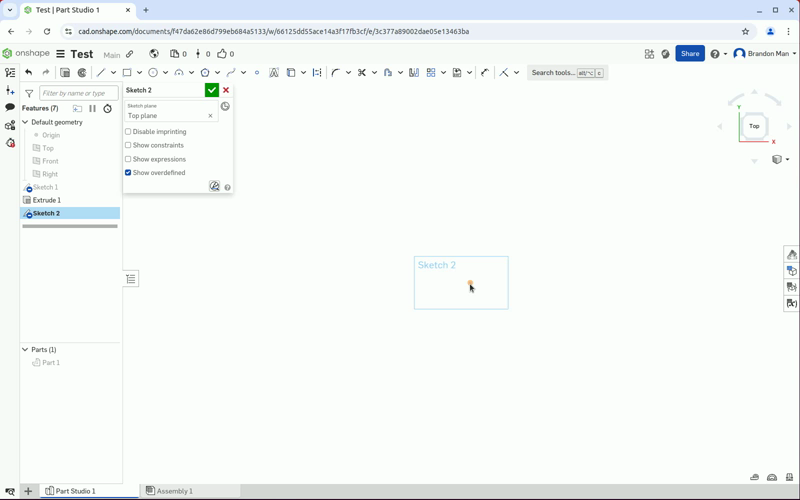
scroll(6)
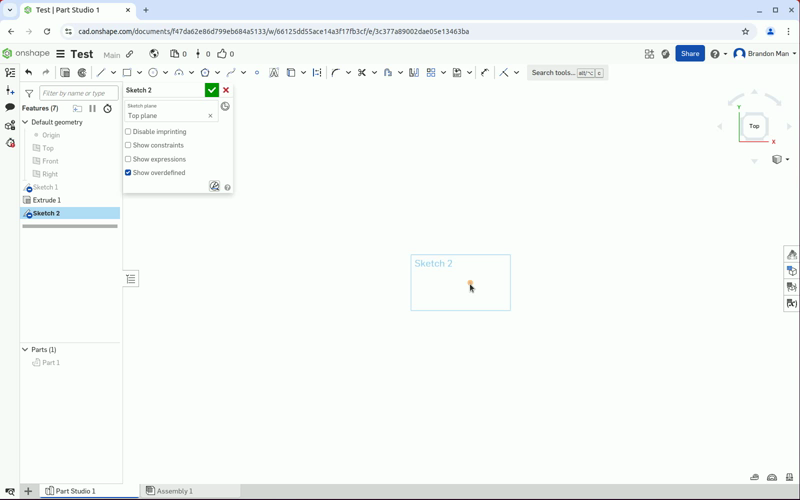
scroll(6)
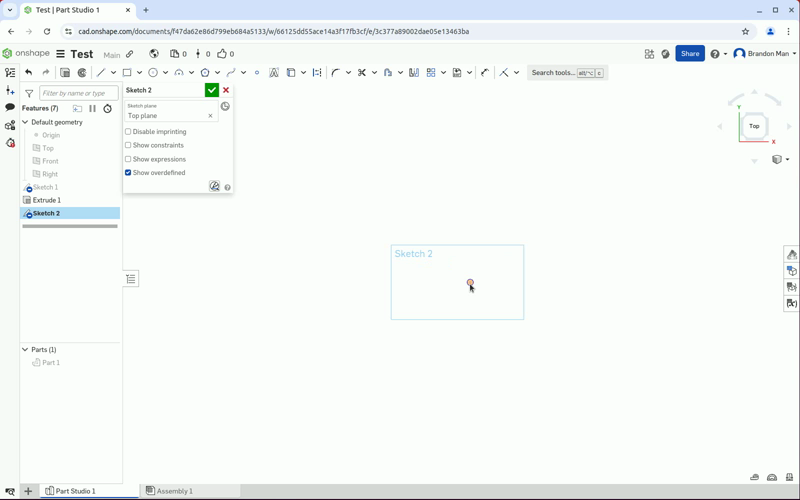
scroll(6)
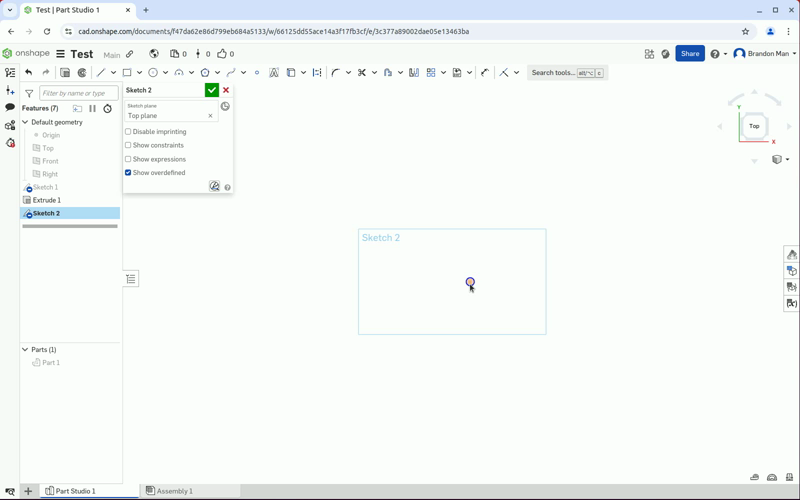
scroll(6)
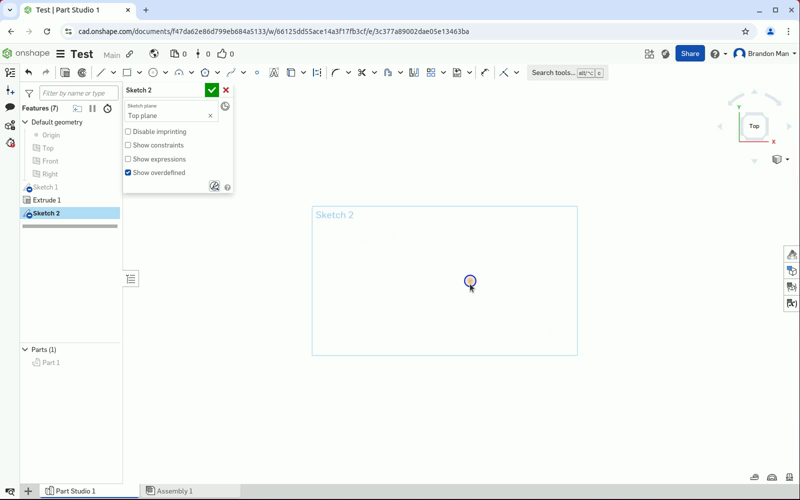
scroll(6)
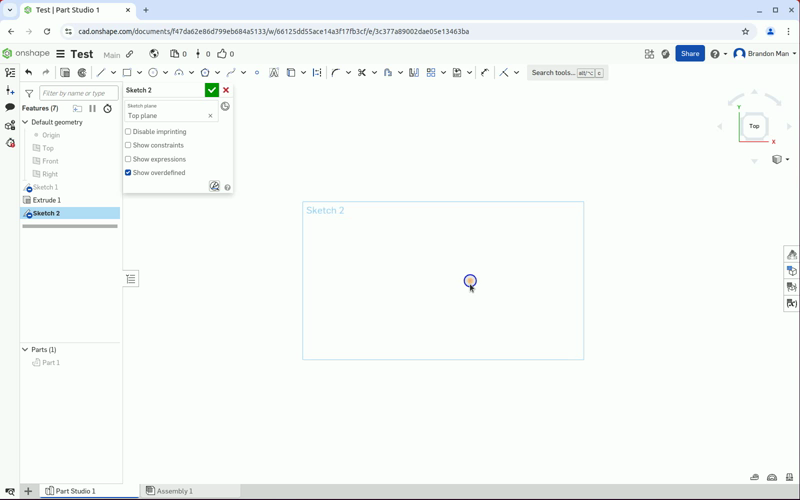
scroll(6)
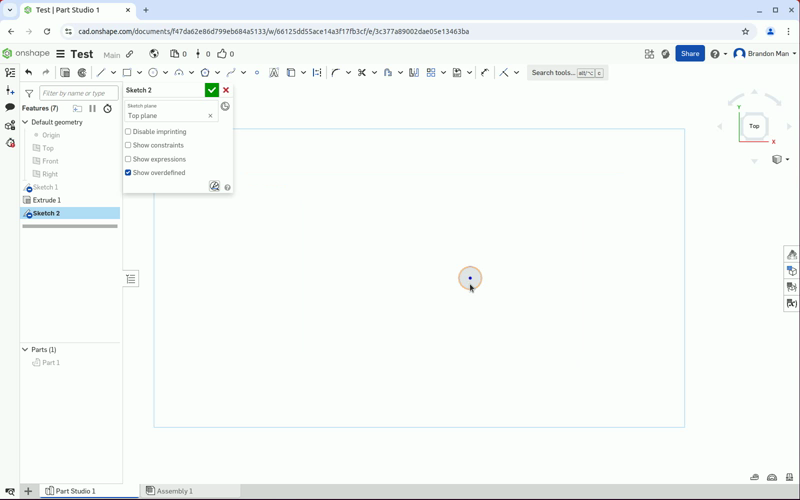
scroll(6)
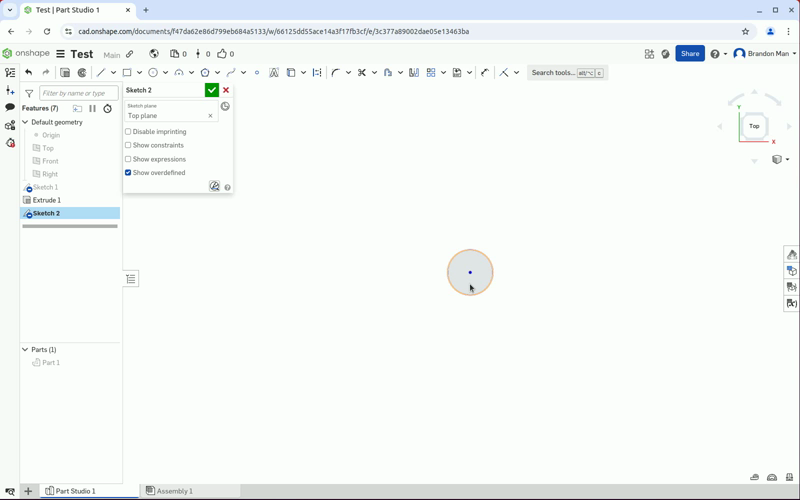
click(470, 283)
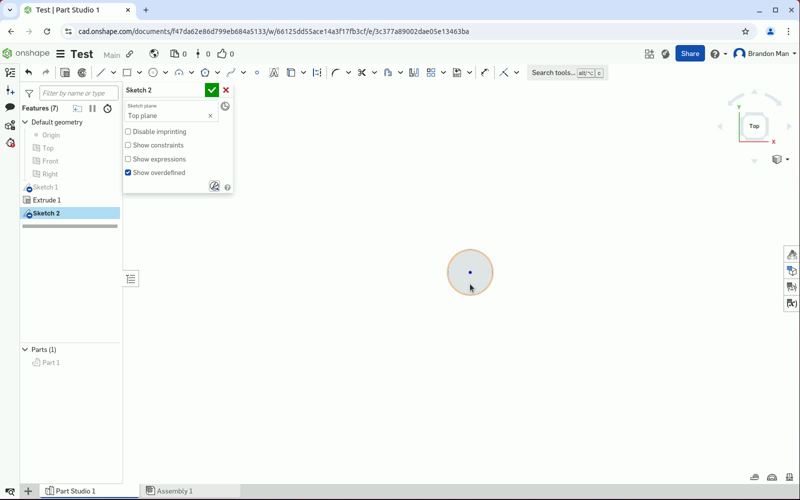
scroll(-6)
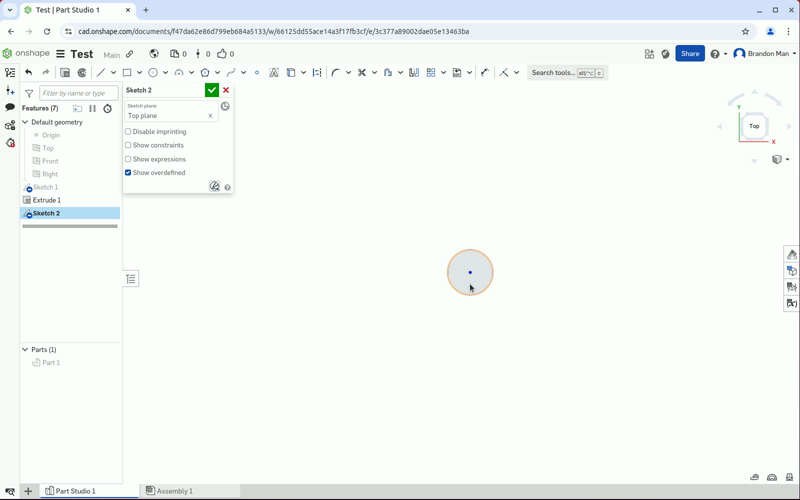
scroll(-6)
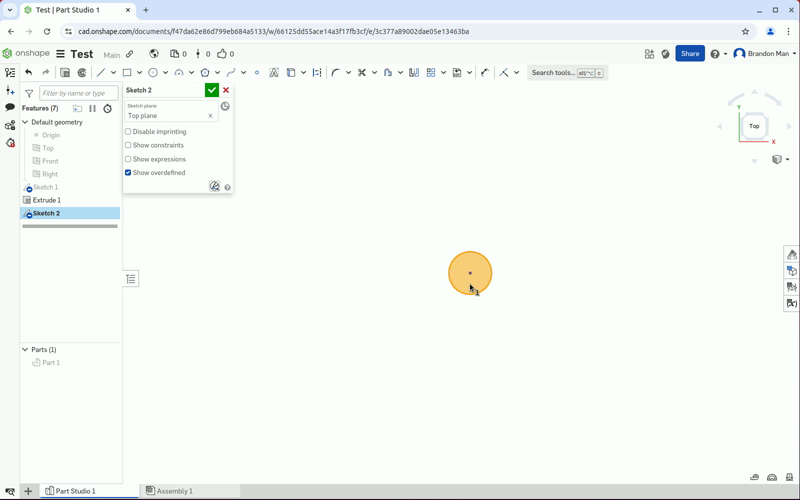
scroll(-6)
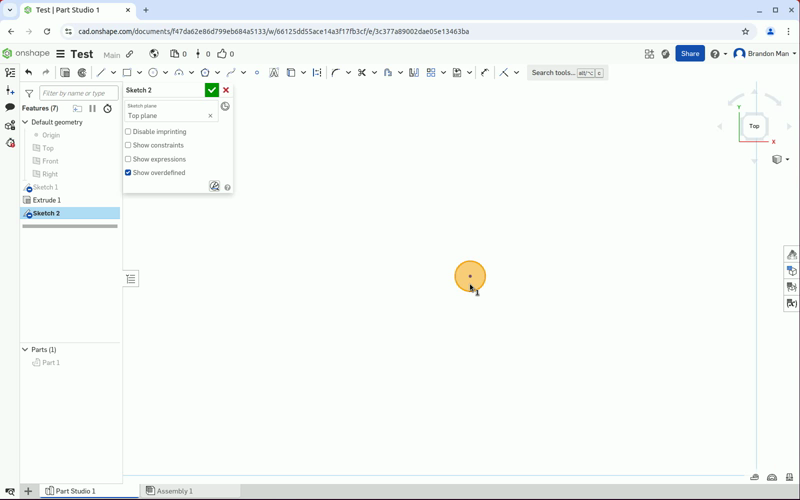
scroll(-6)
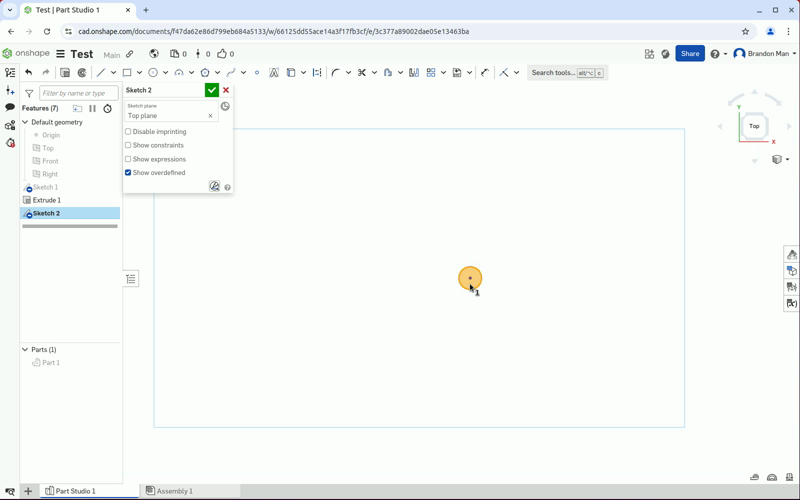
scroll(-6)
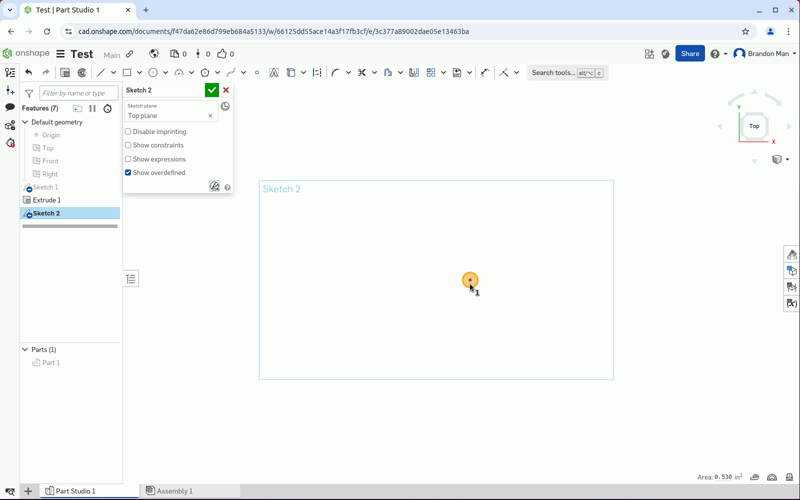
scroll(-6)
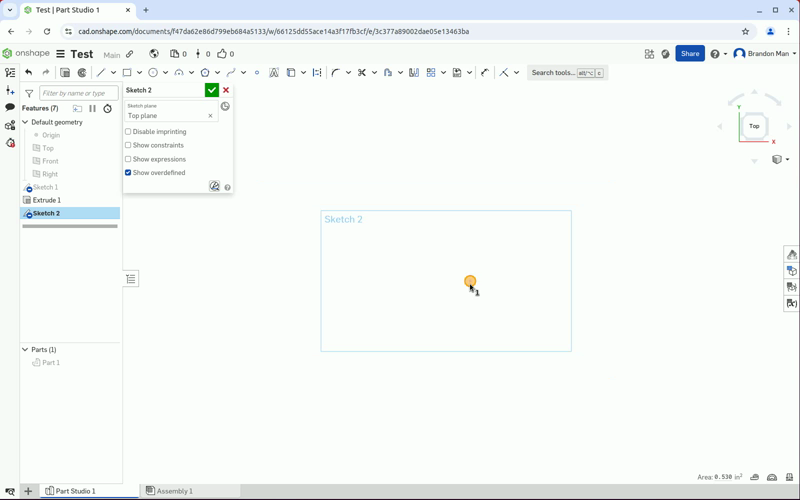
scroll(-6)
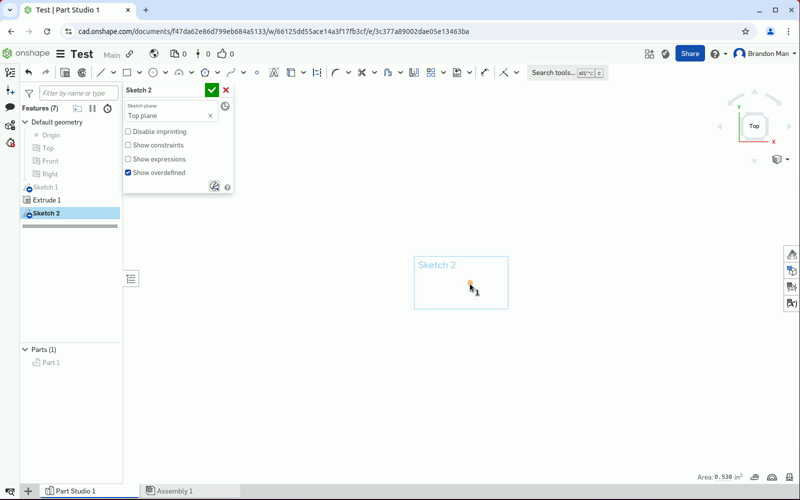
mouse_move(73, 352)
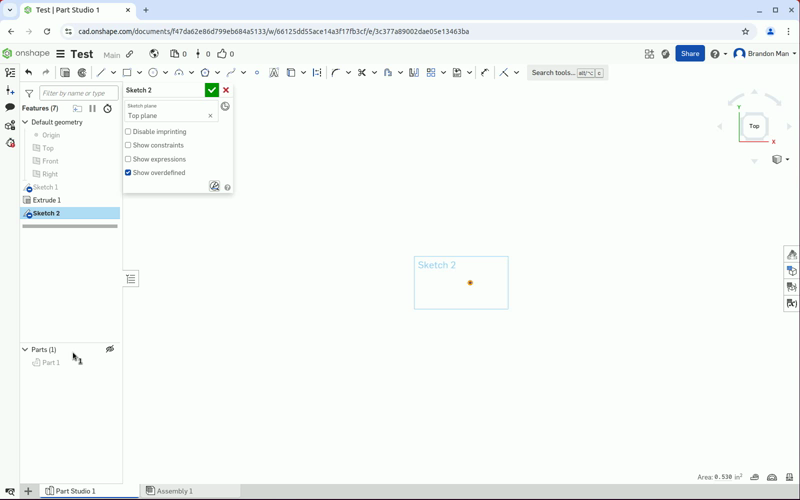
key(shift+y)
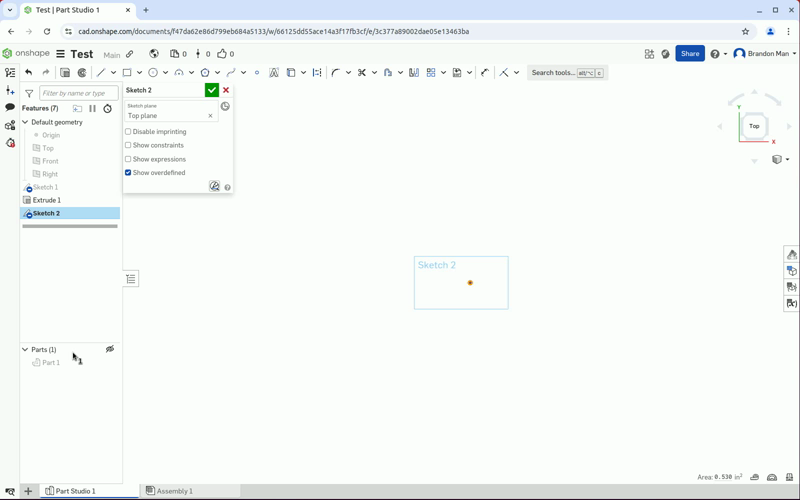
key(shift+e)
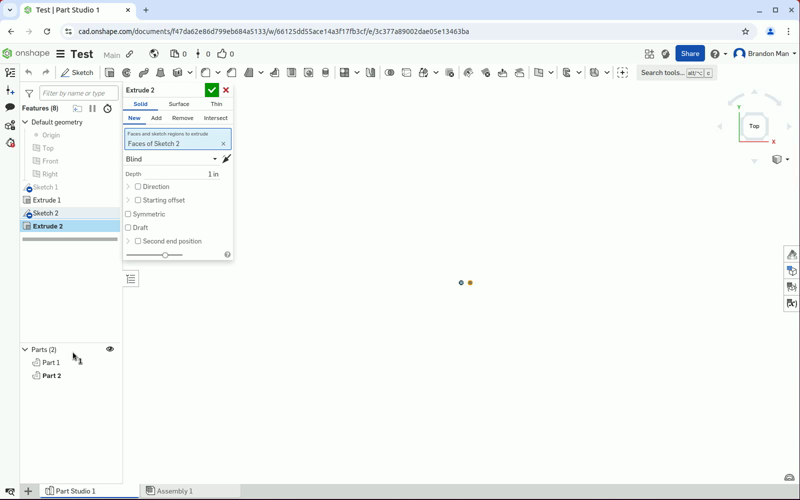
mouse_move(143, 106)
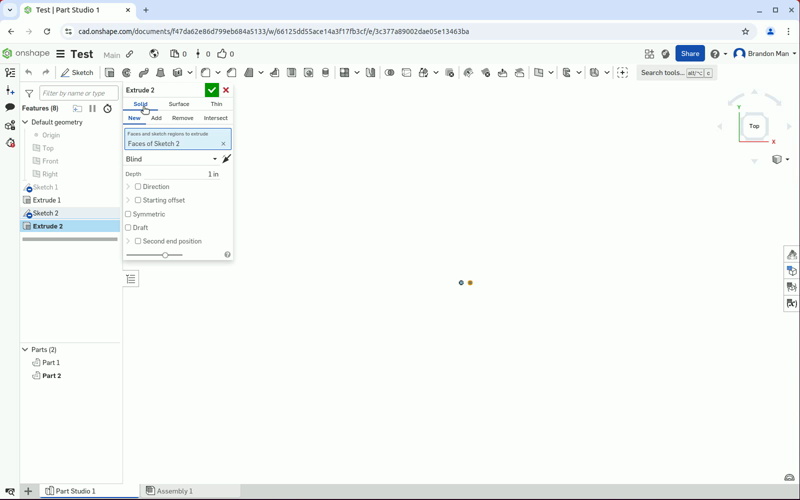
click(143, 106)
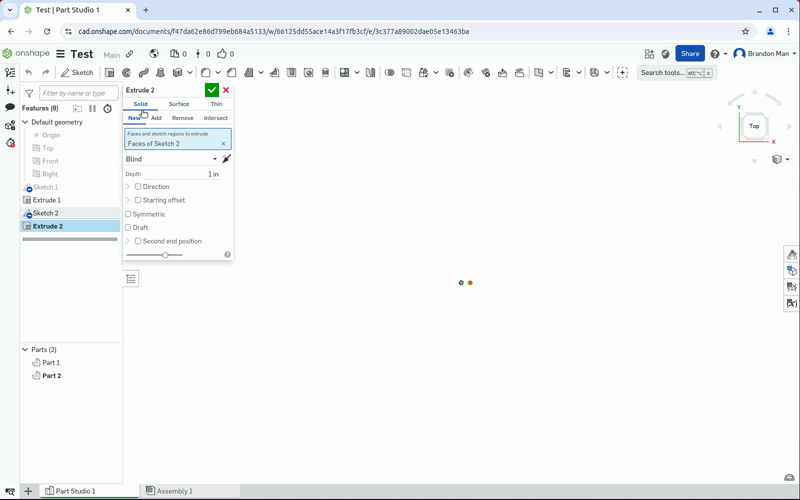
mouse_move(137, 120)
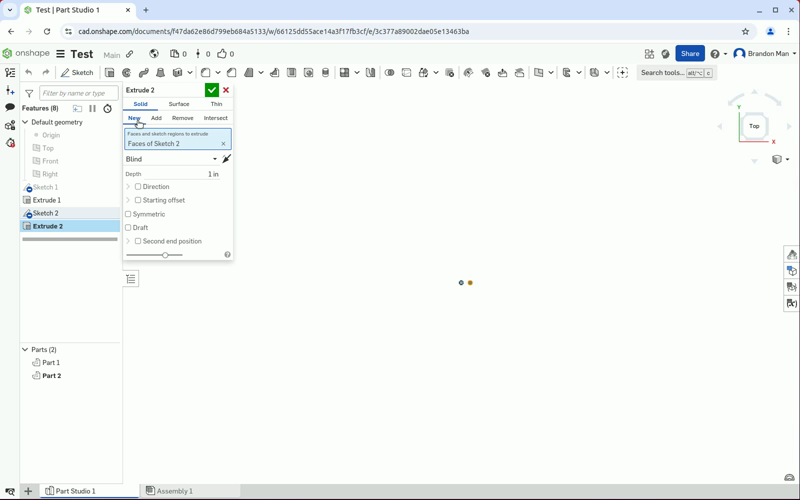
click(137, 120)
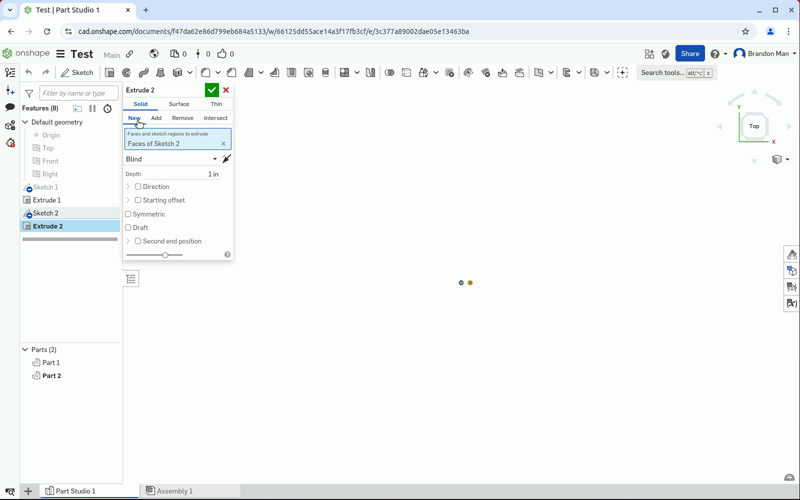
key(tab, 4)
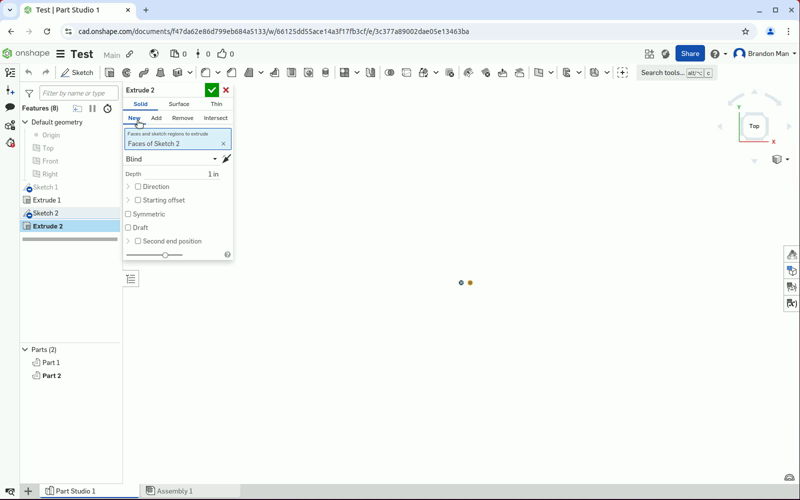
text(23.108)
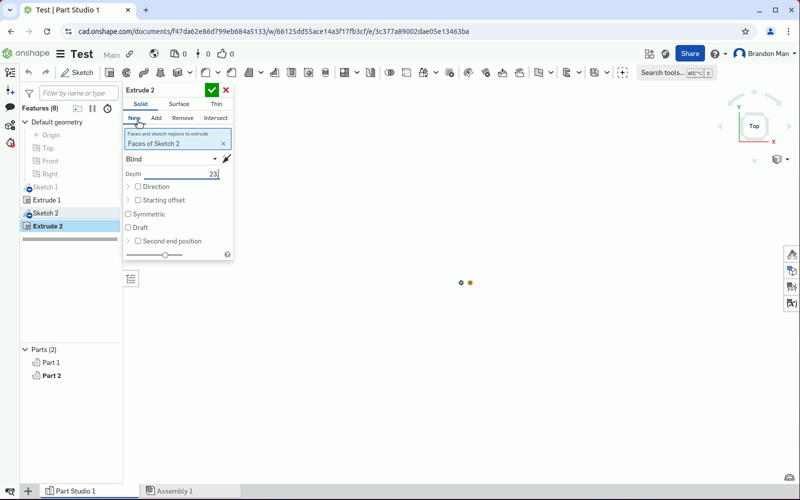
key(enter)
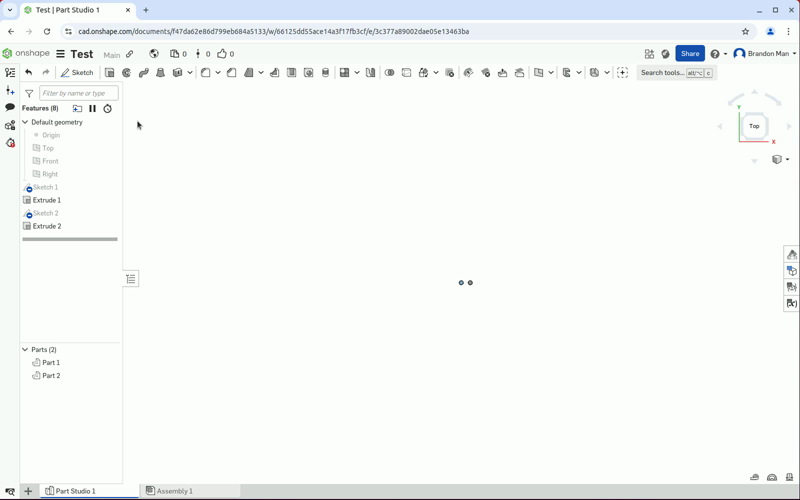
key(shift+h)
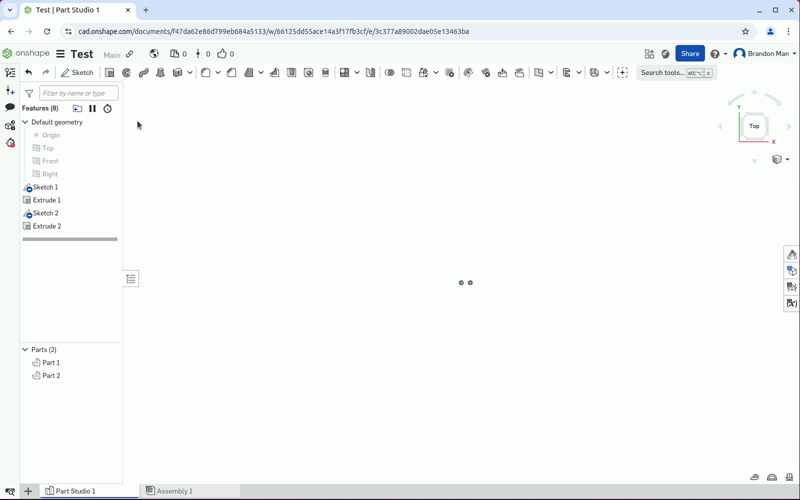
key(shift+h)
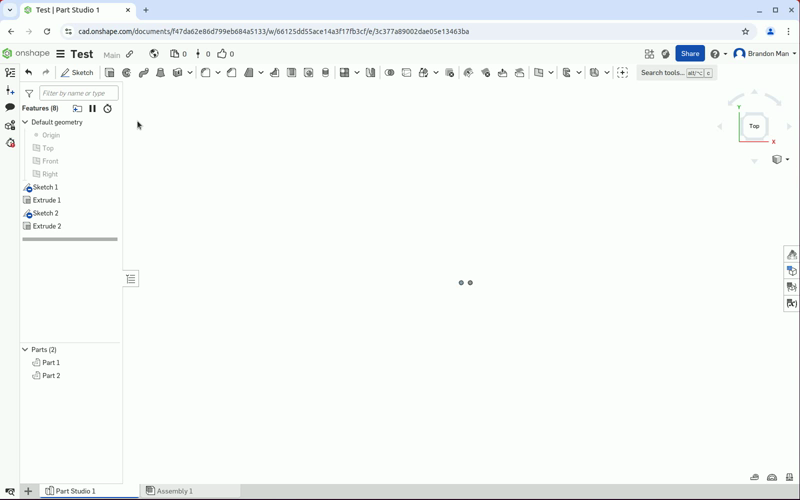
key(shift+7)
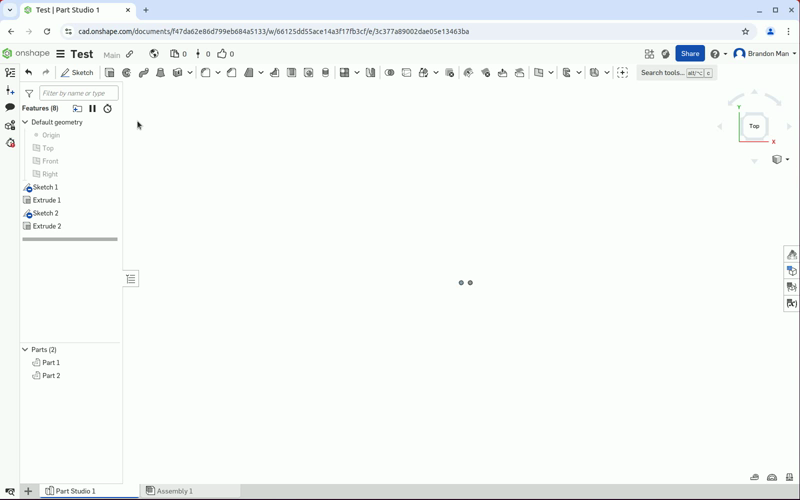
key(up, 3)
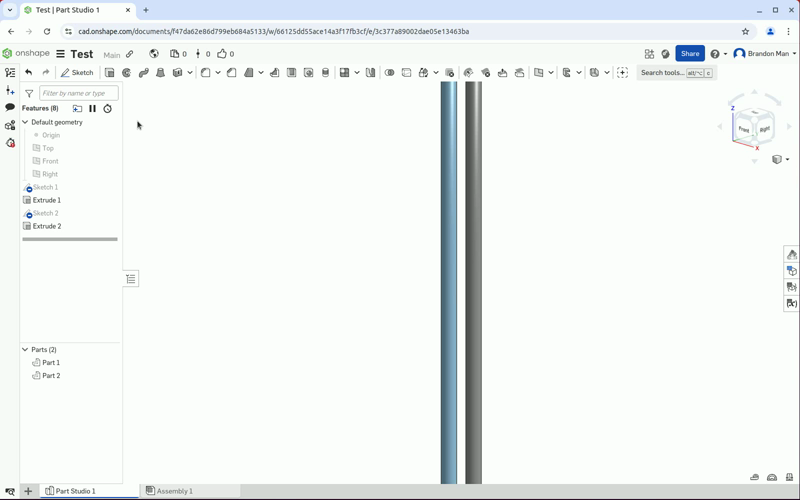
key(left, 3)
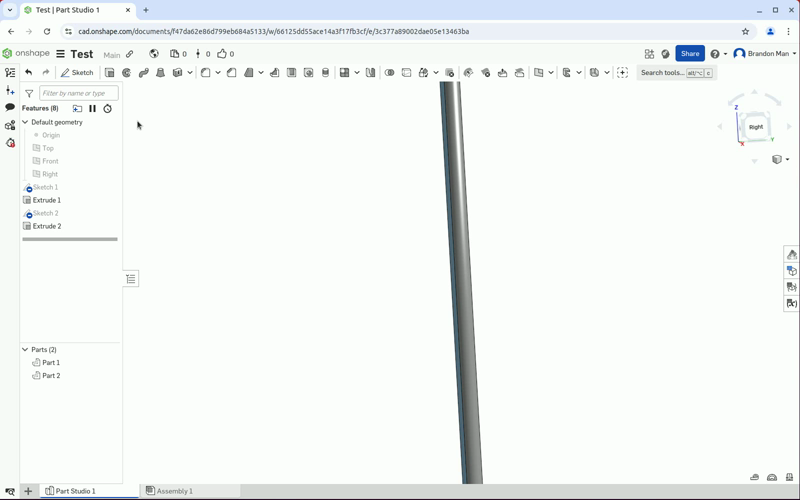
key(right, 3)
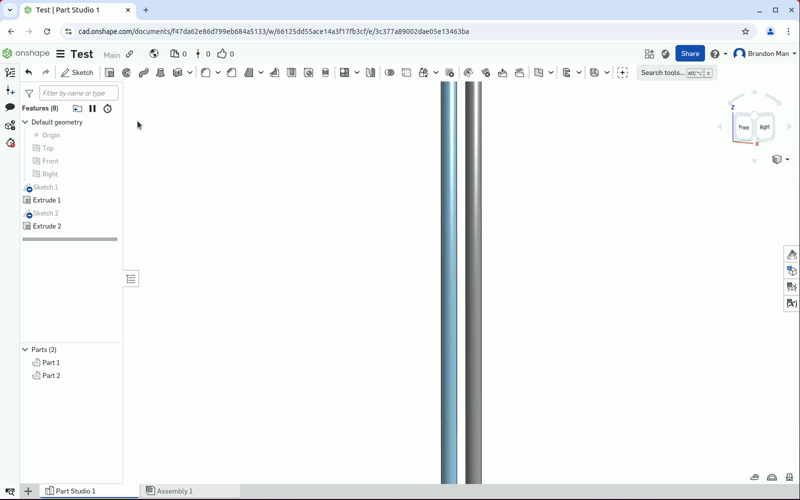
key(down, 3)
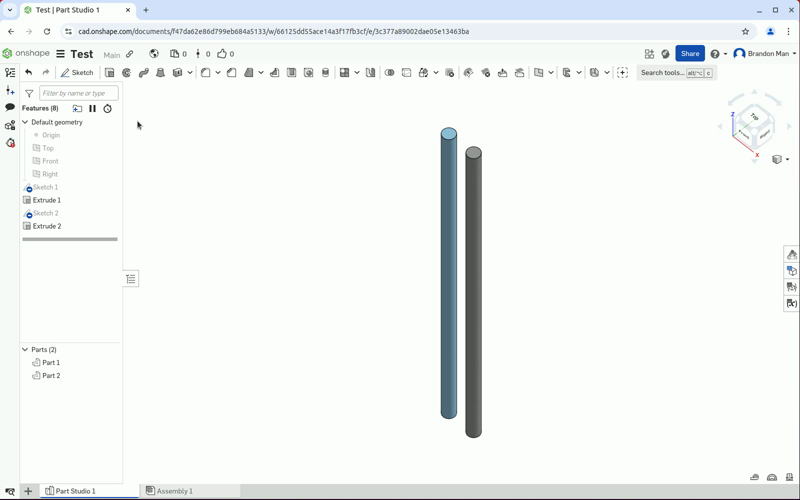
mouse_move(73, 189)
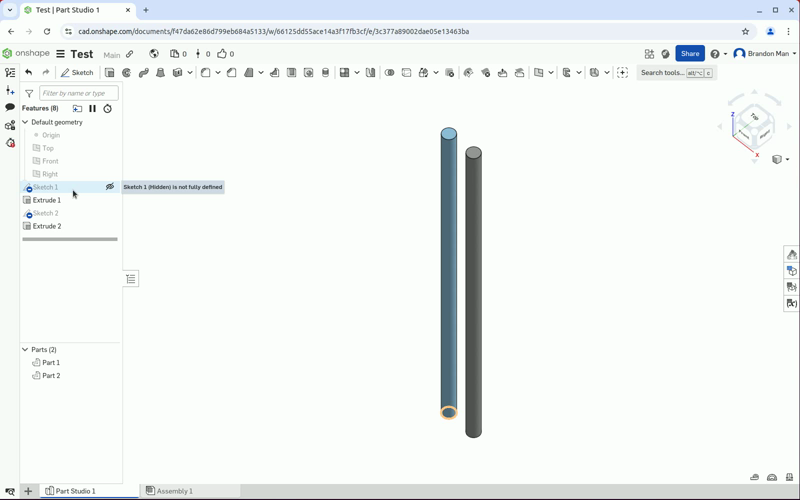
click(73, 189)